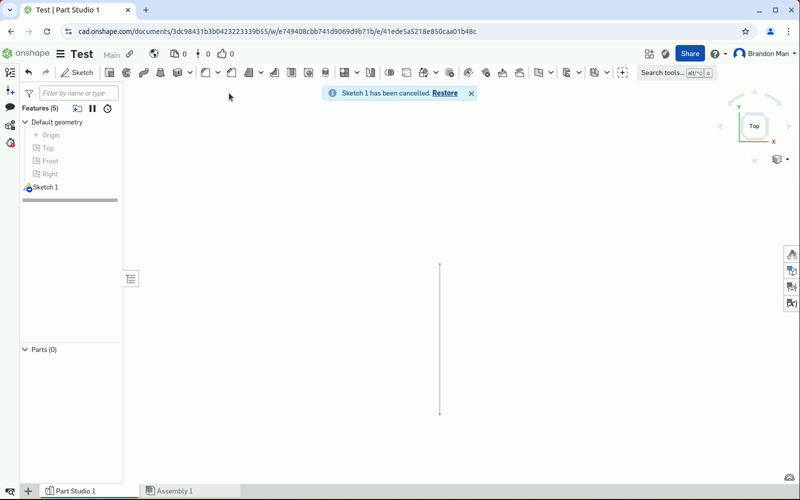
key(shift+h)
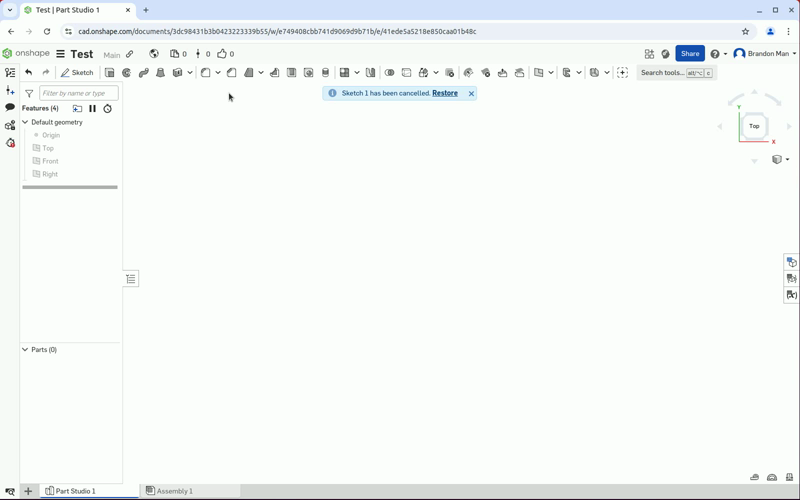
mouse_move(73, 352)
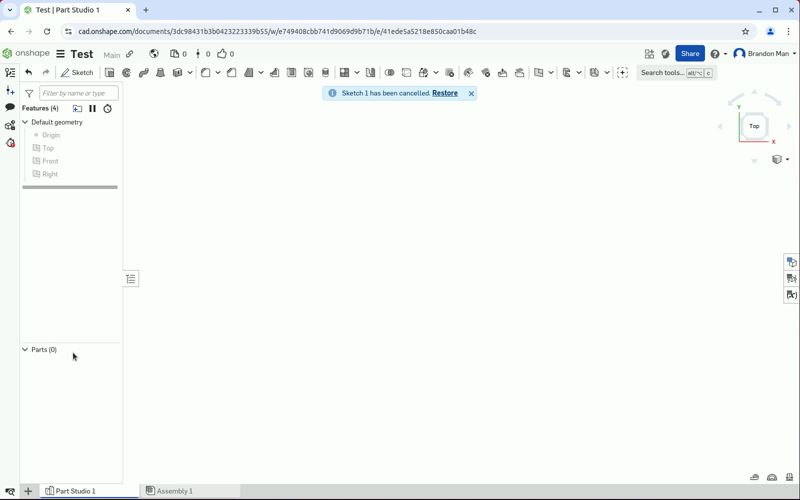
key(y)
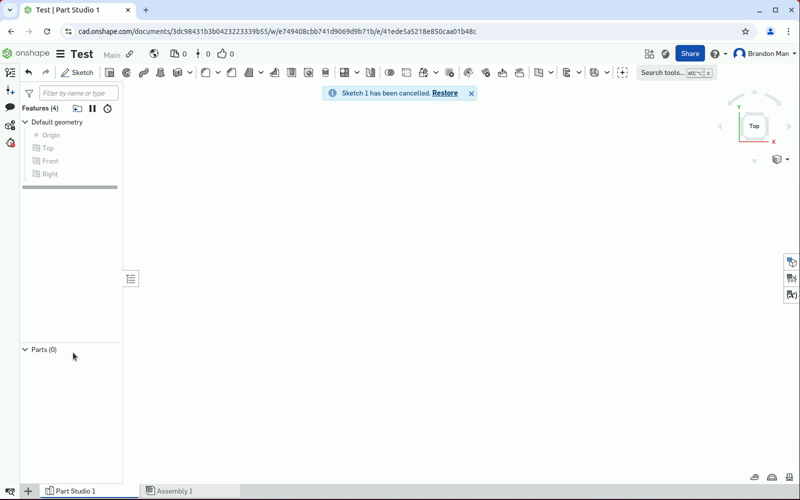
key(shift+p)
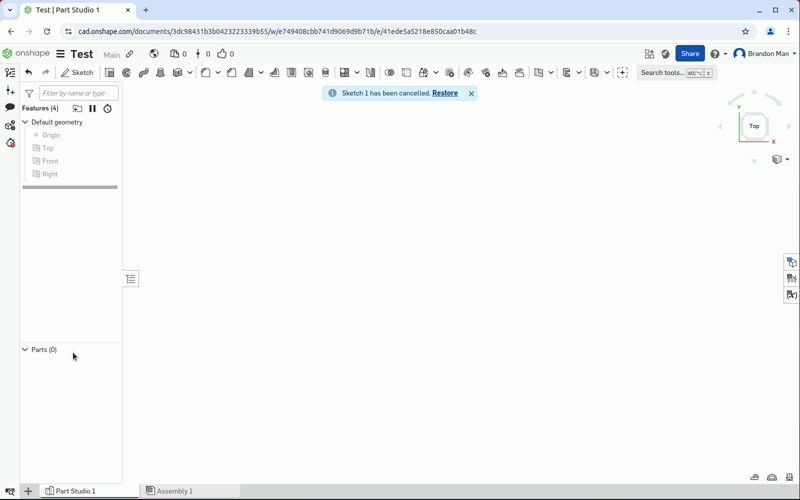
key(space)
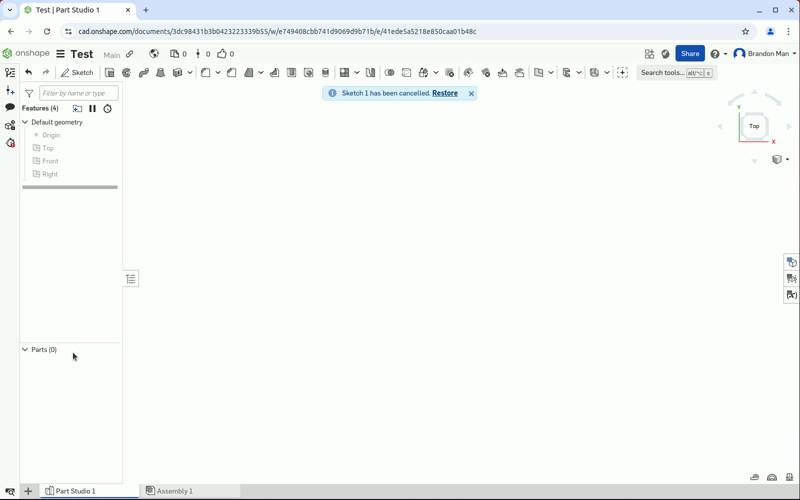
key_down(shift)
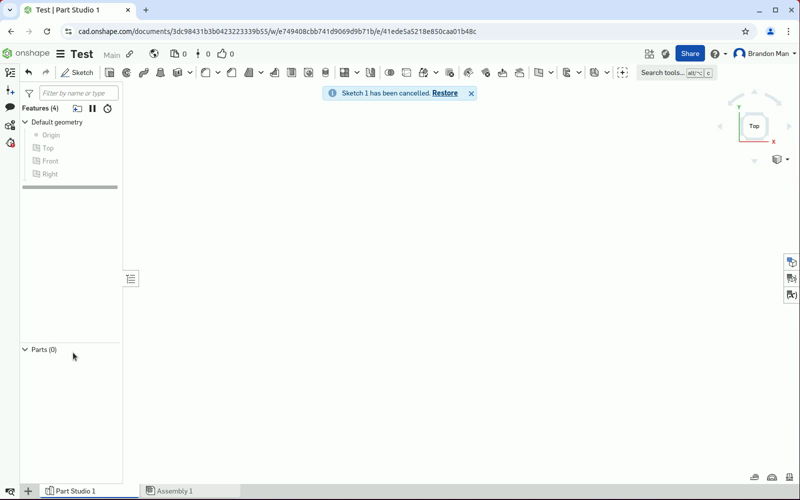
key(up)
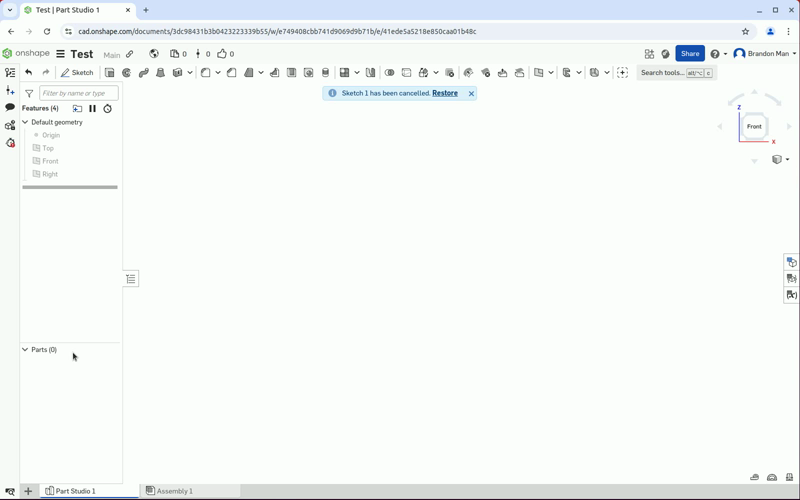
key_up(shift)
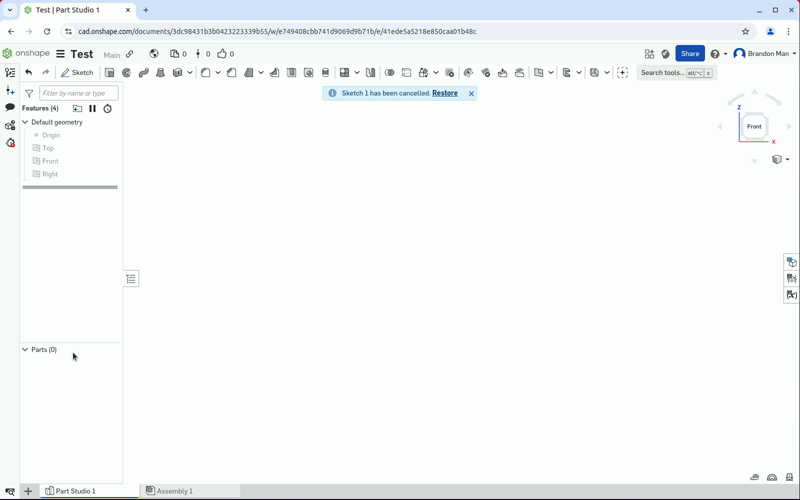
mouse_move(73, 352)
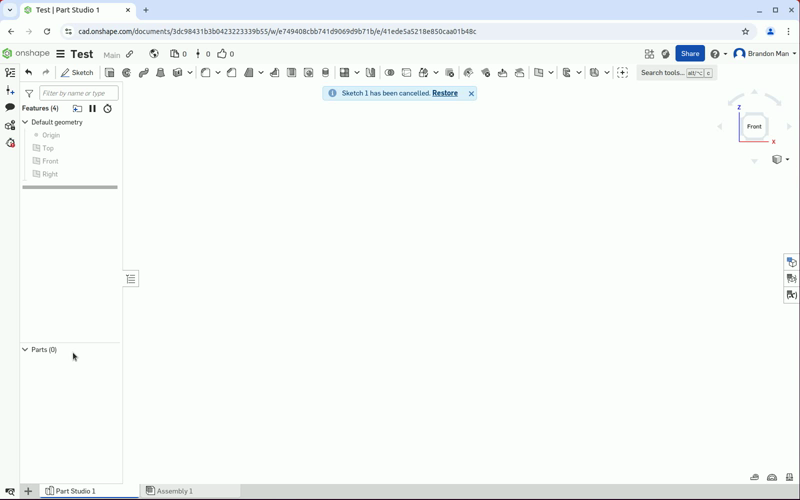
key(shift+y)
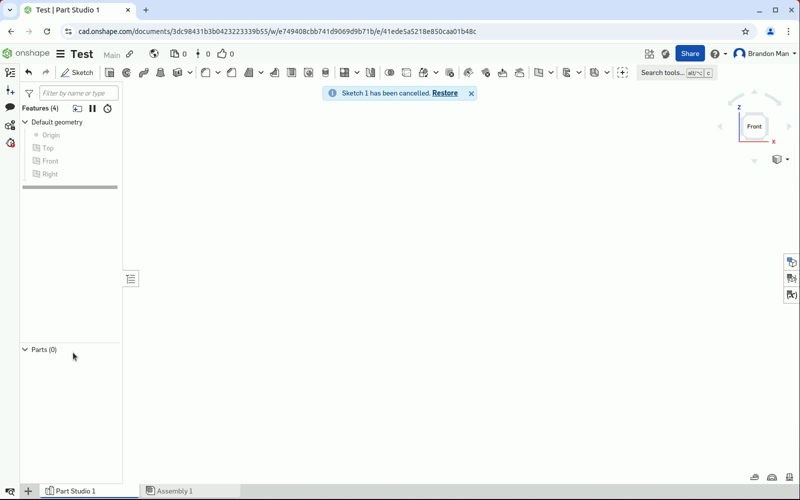
key(shift+s)
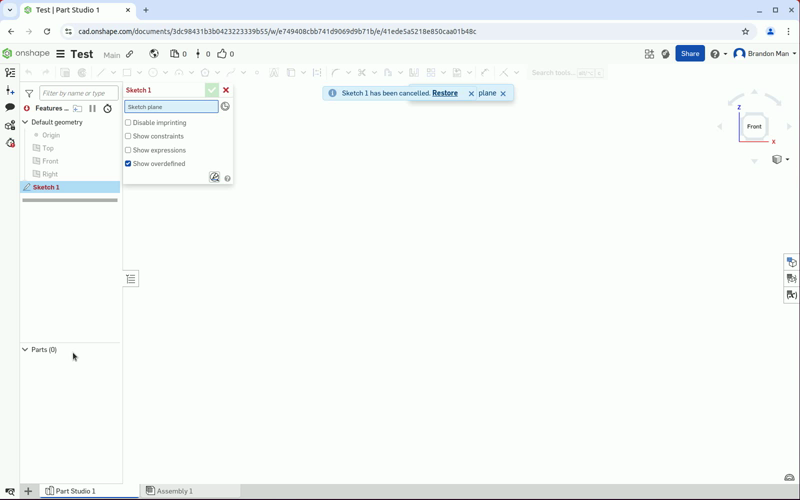
mouse_move(73, 163)
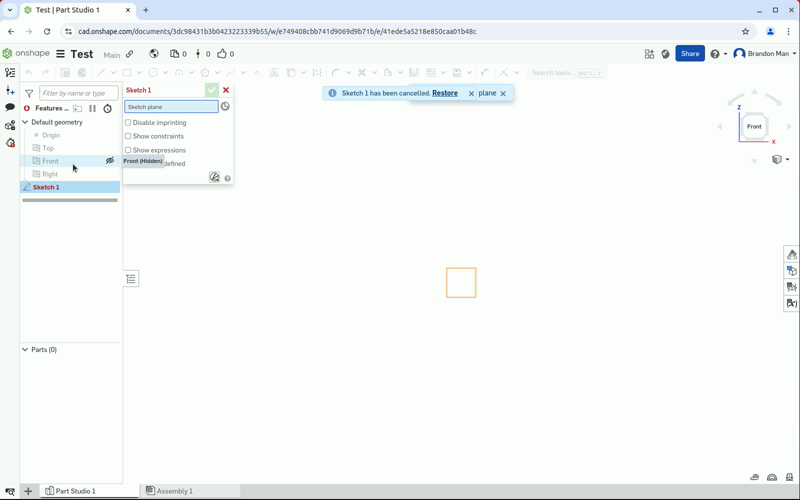
click(73, 163)
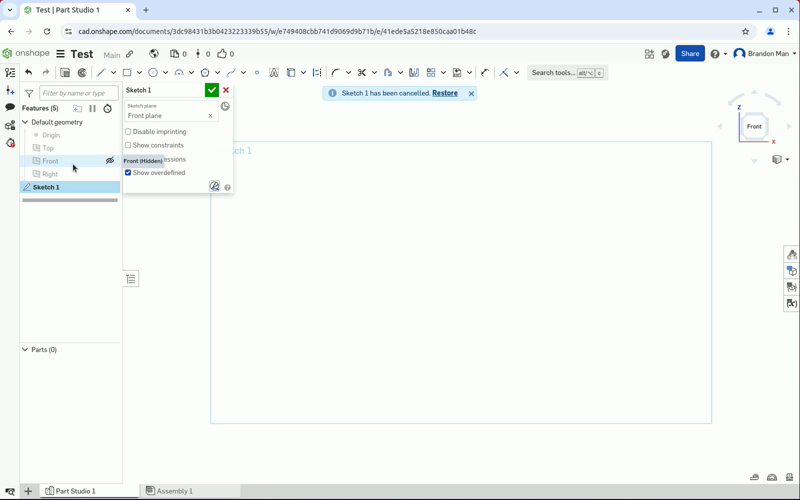
mouse_move(73, 352)
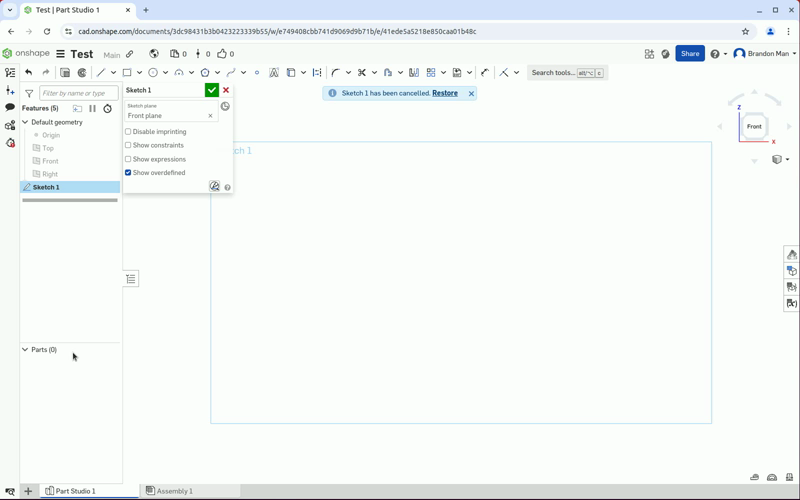
key(y)
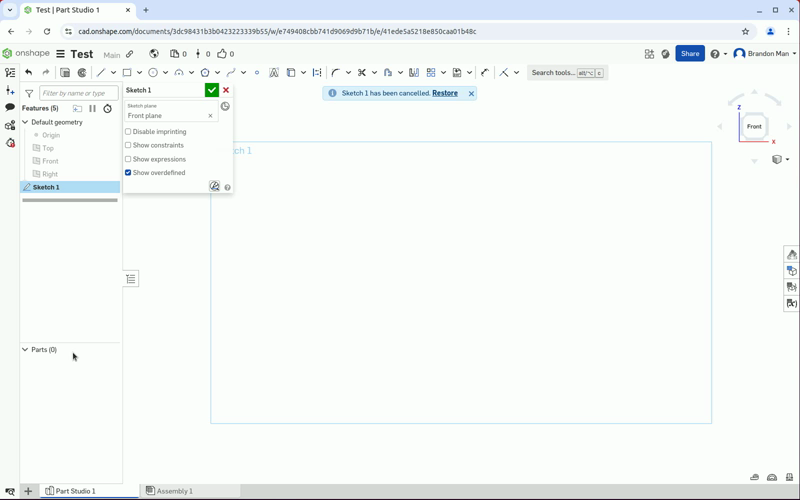
key(c)
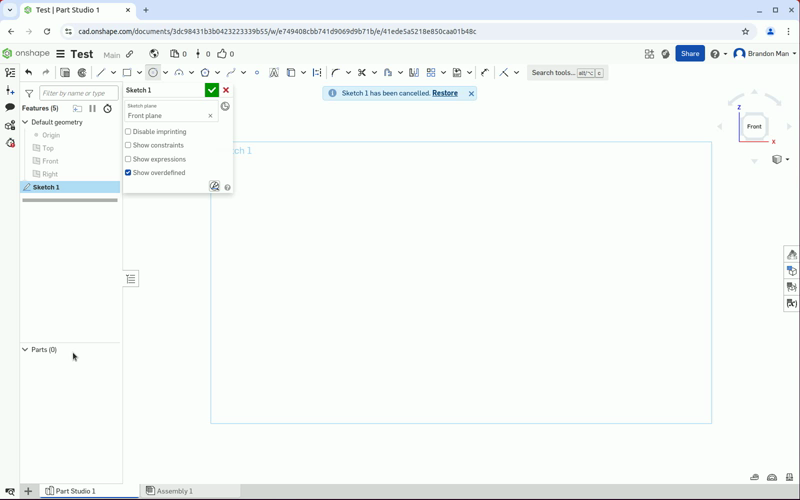
key_down(shift)
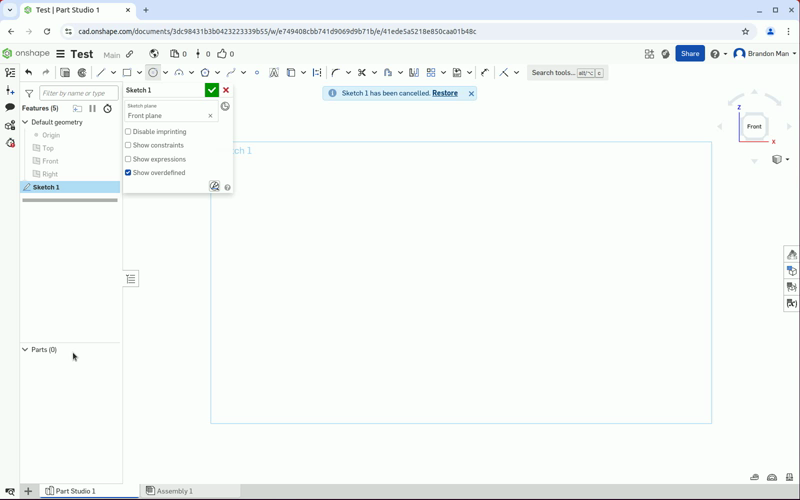
mouse_move(461, 282)
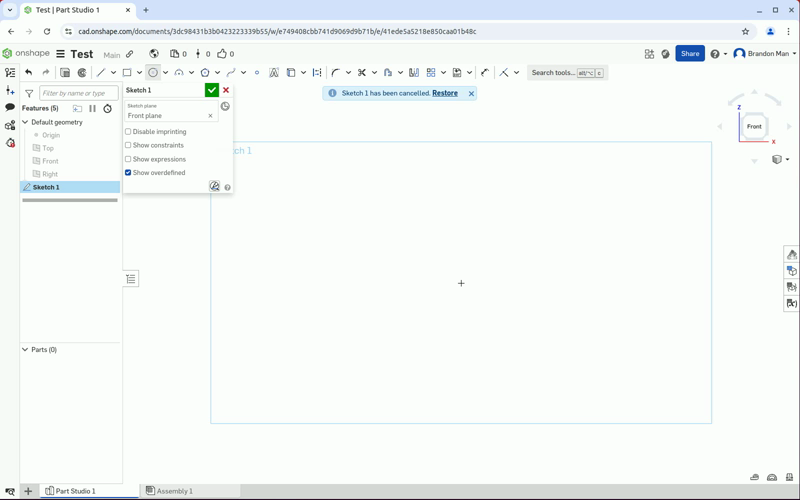
click(461, 282)
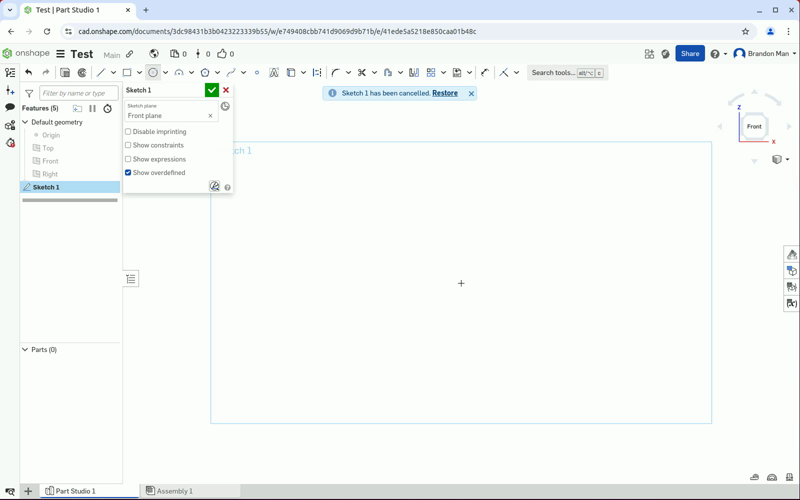
key_up(shift)
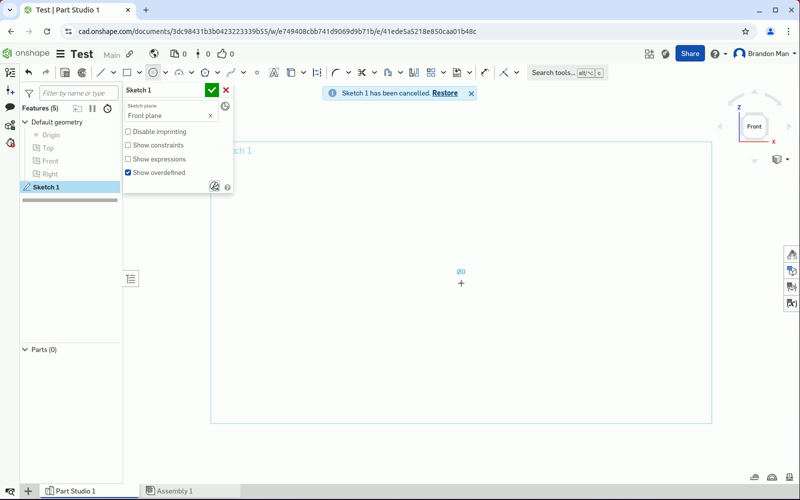
mouse_move(468, 282)
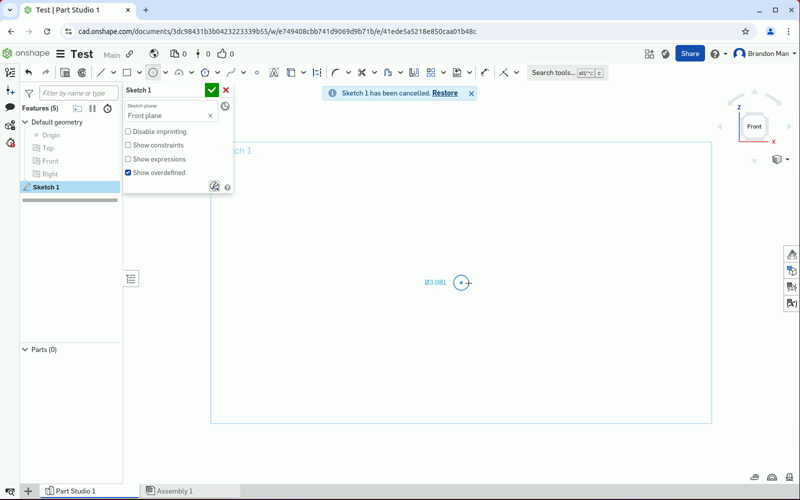
click(468, 282)
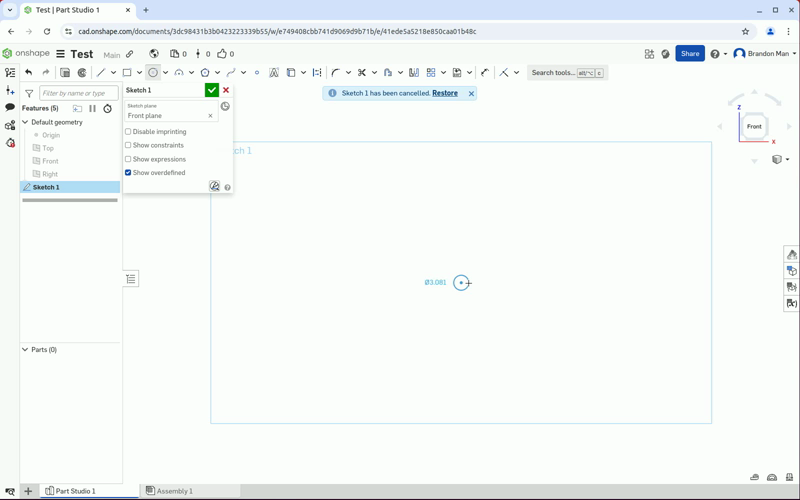
key(esc)
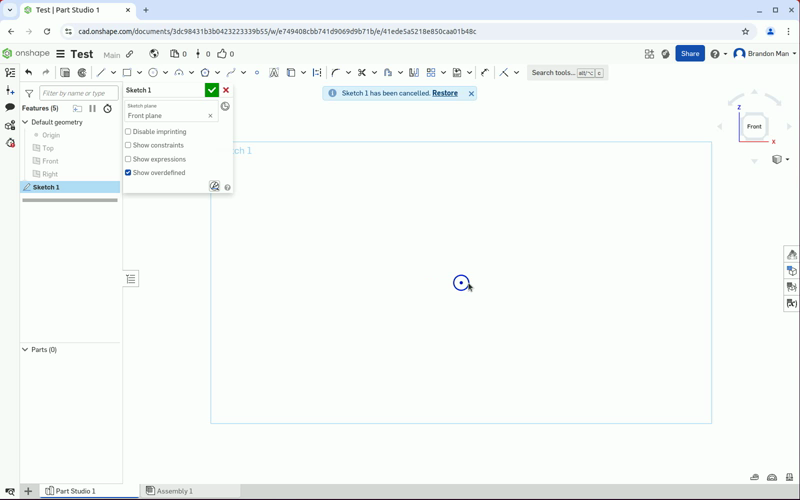
key(c)
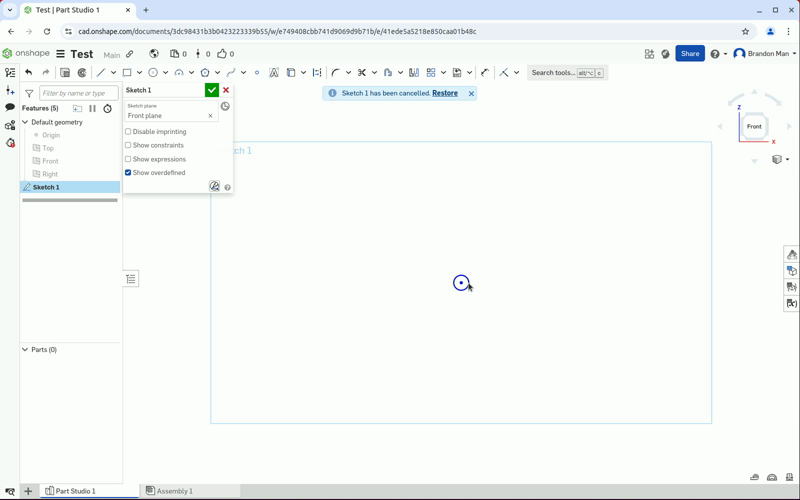
key_down(shift)
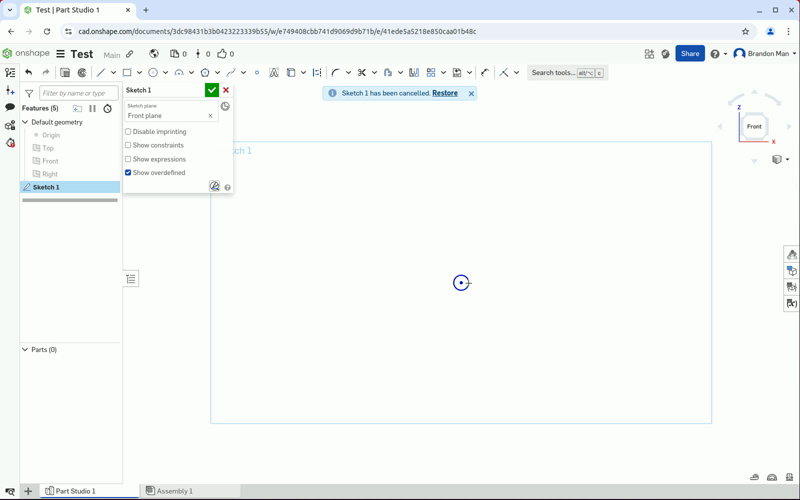
mouse_move(461, 282)
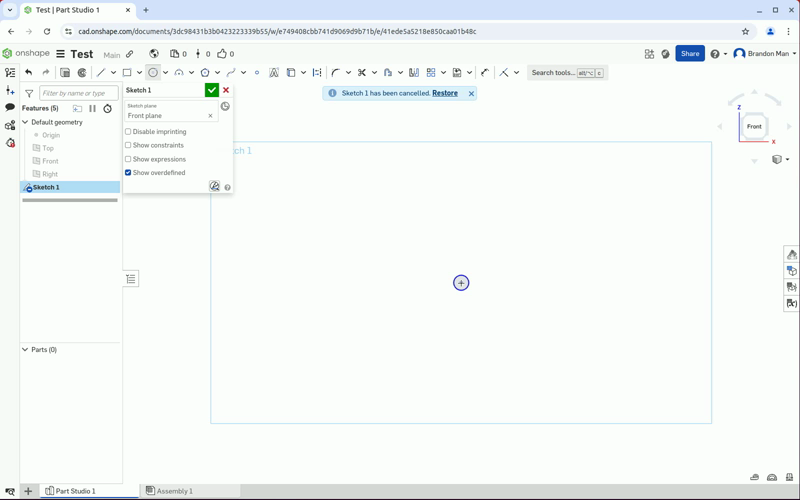
click(461, 282)
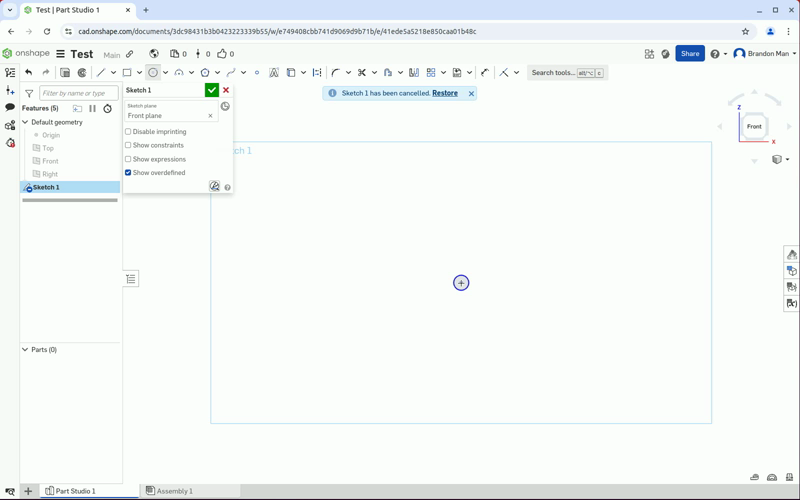
key_up(shift)
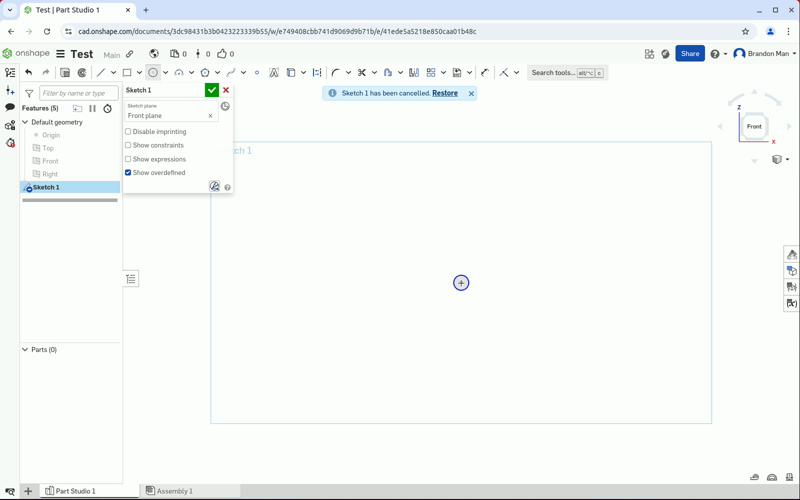
mouse_move(464, 282)
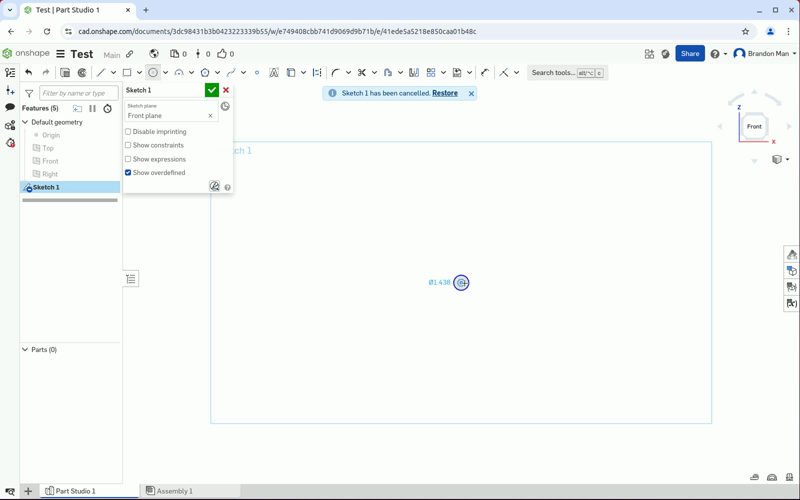
scroll(6)
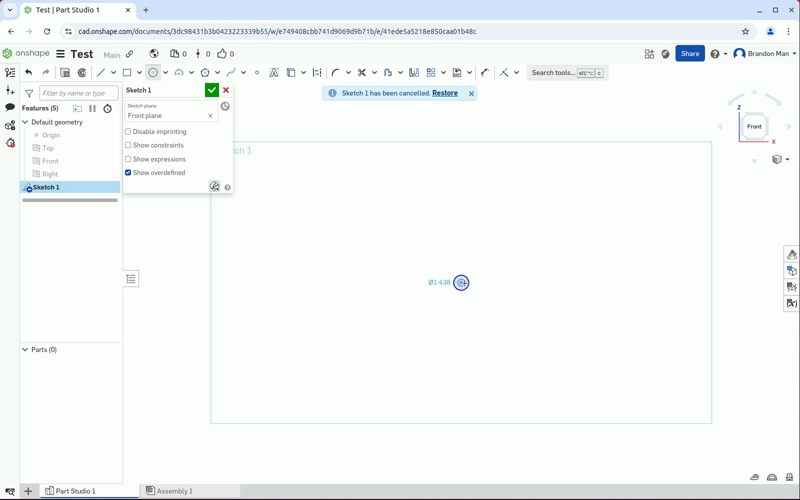
scroll(6)
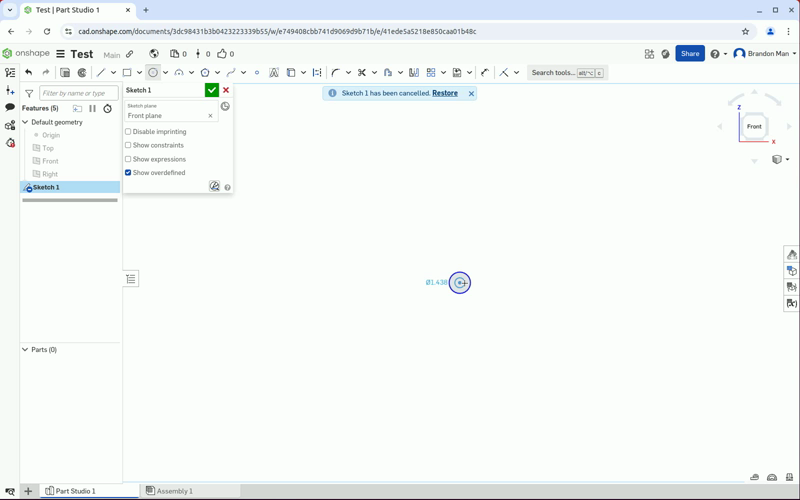
scroll(6)
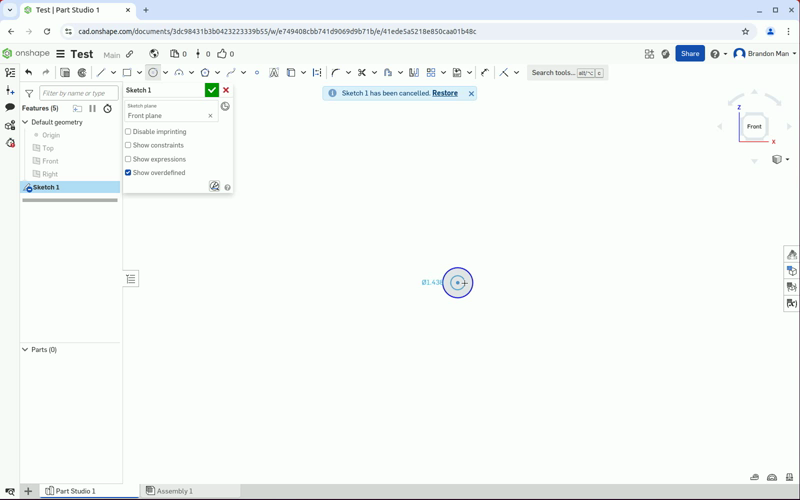
scroll(6)
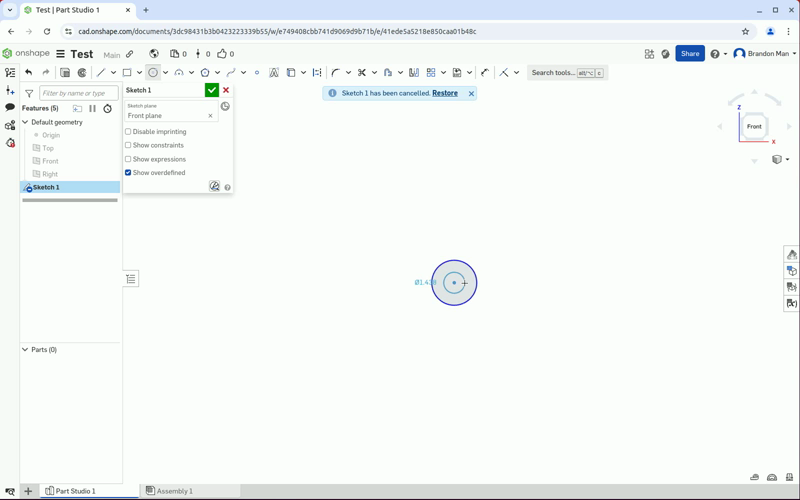
scroll(6)
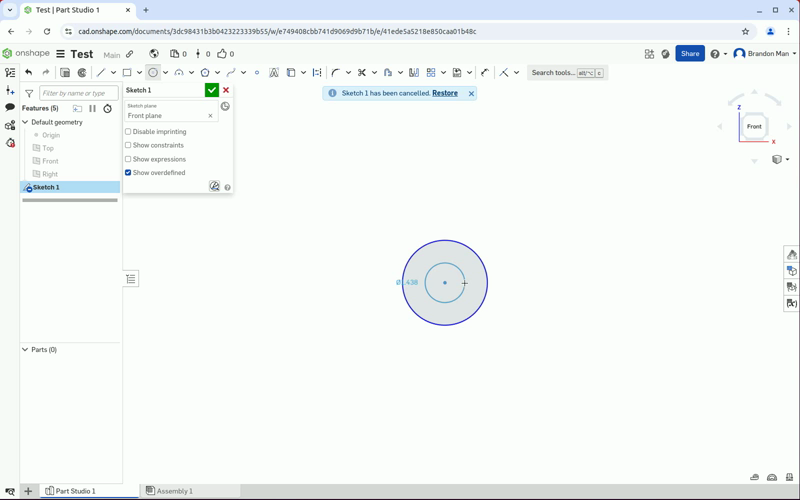
scroll(6)
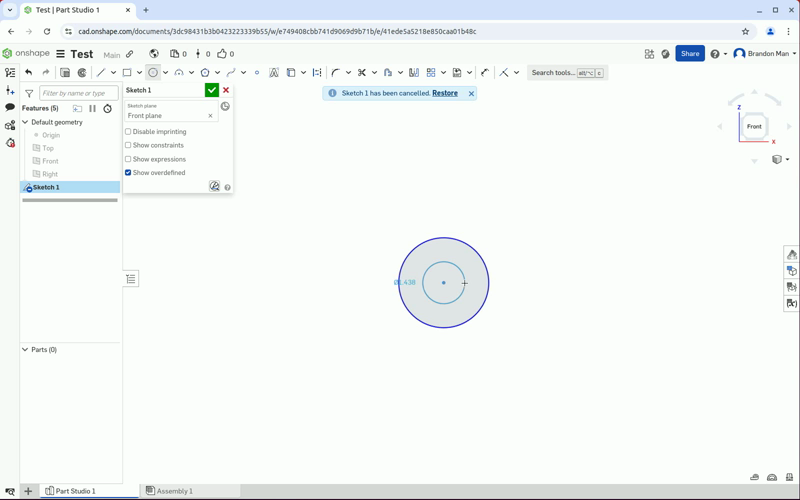
scroll(6)
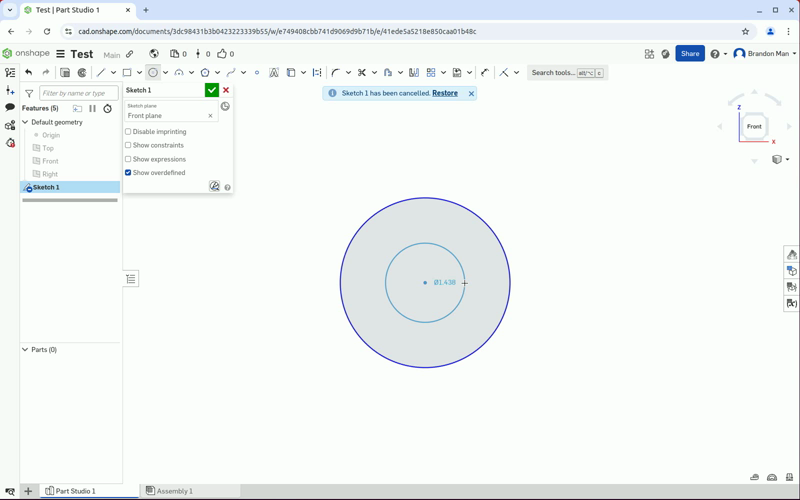
click(464, 282)
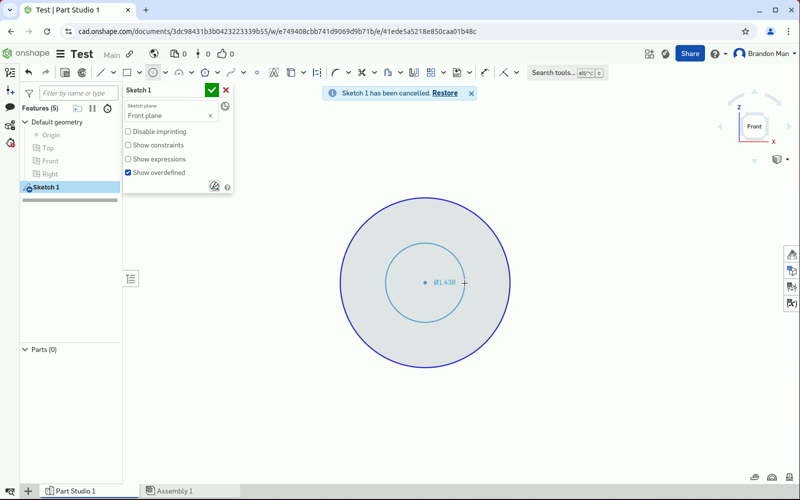
scroll(-6)
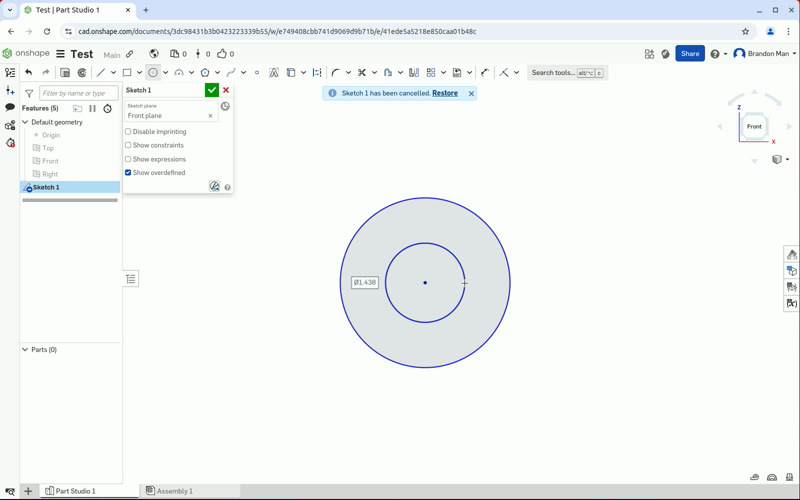
scroll(-6)
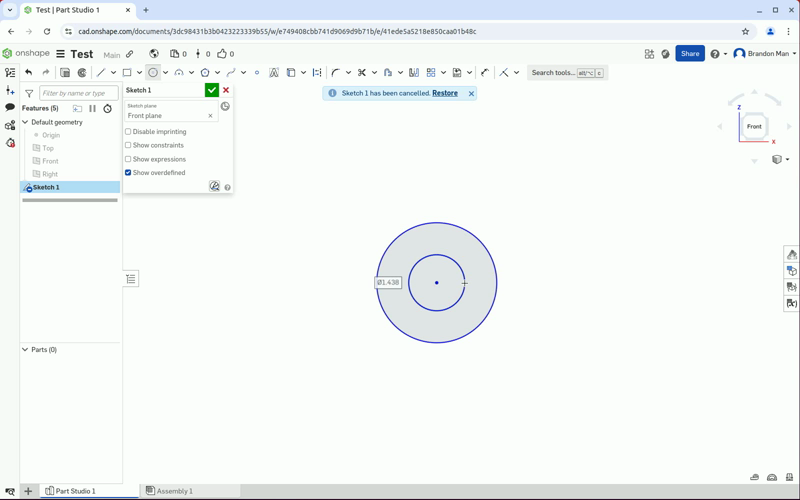
scroll(-6)
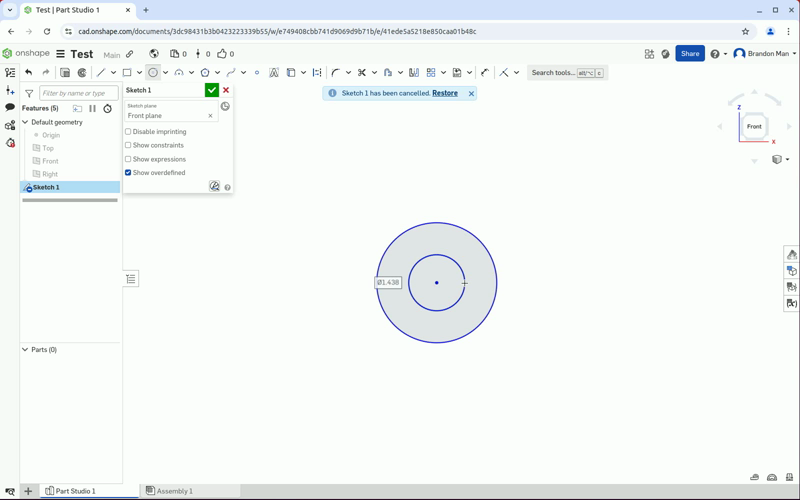
scroll(-6)
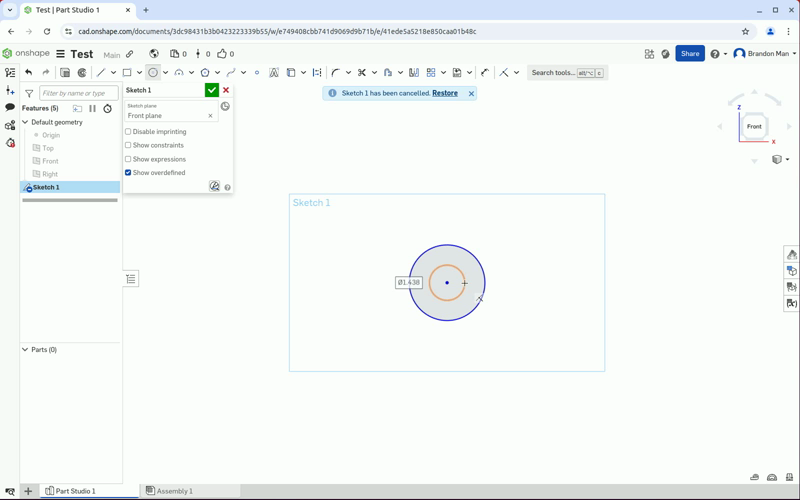
scroll(-6)
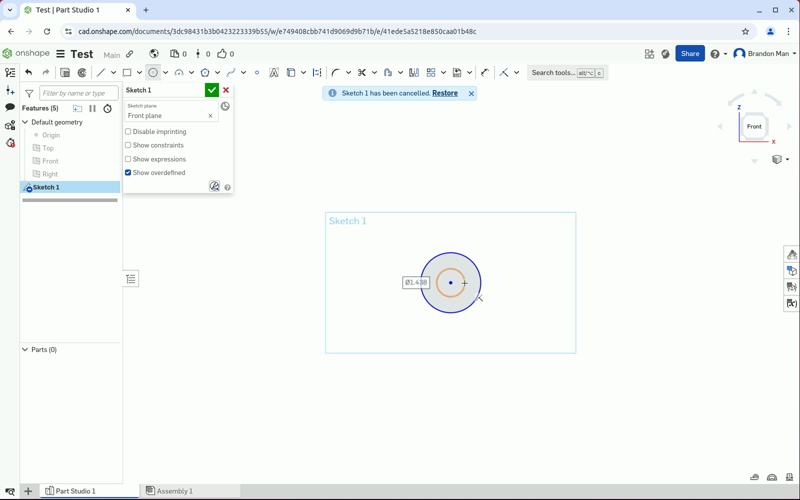
scroll(-6)
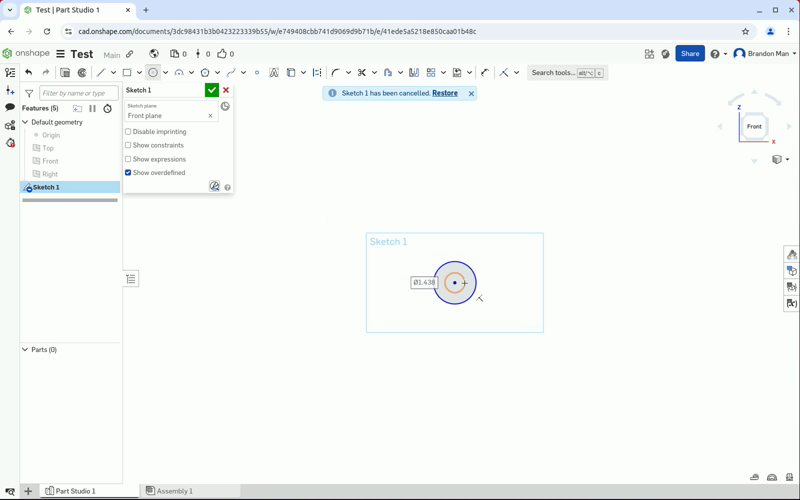
scroll(-6)
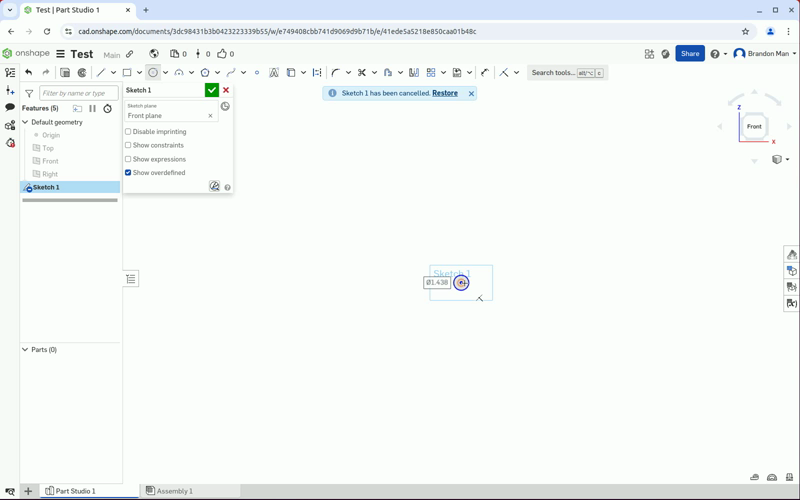
key(esc)
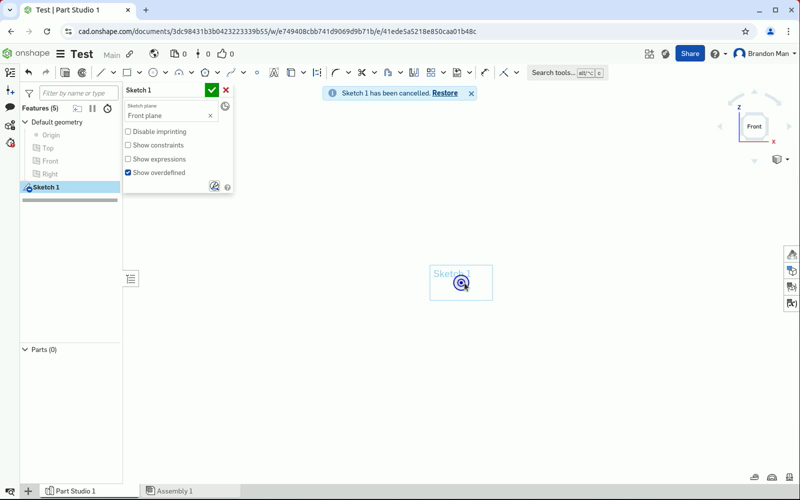
mouse_move(461, 288)
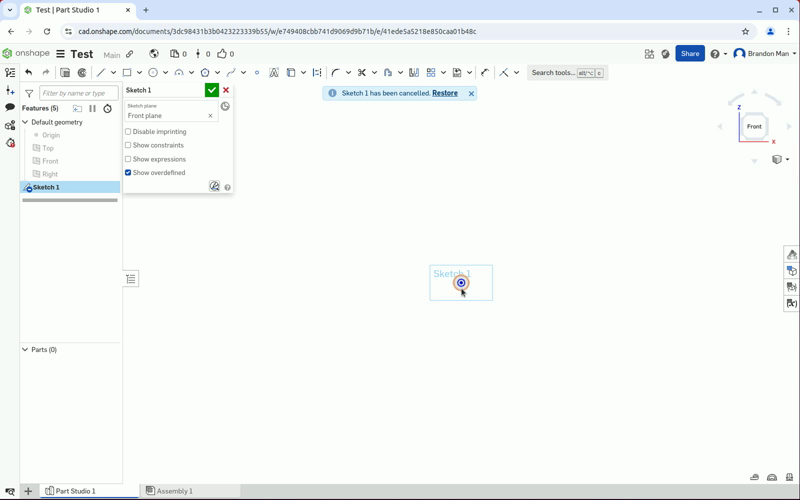
scroll(6)
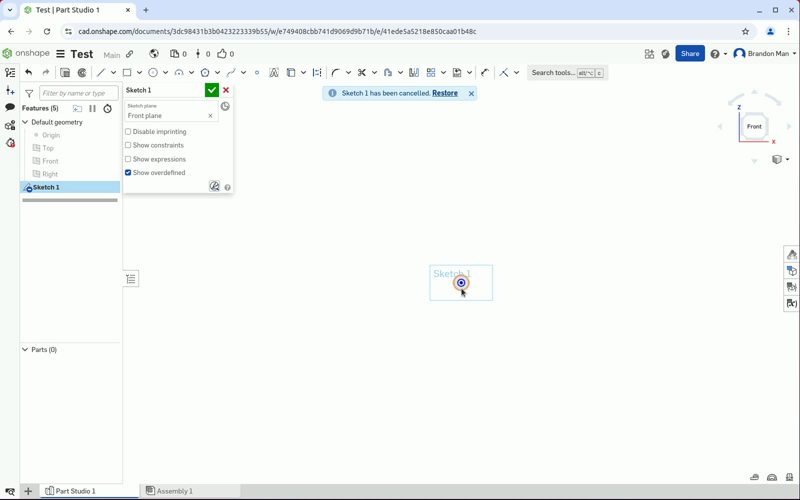
scroll(6)
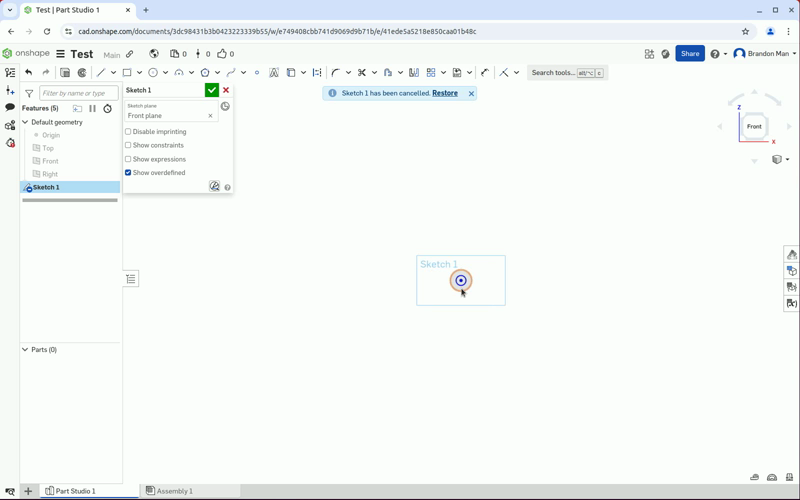
scroll(6)
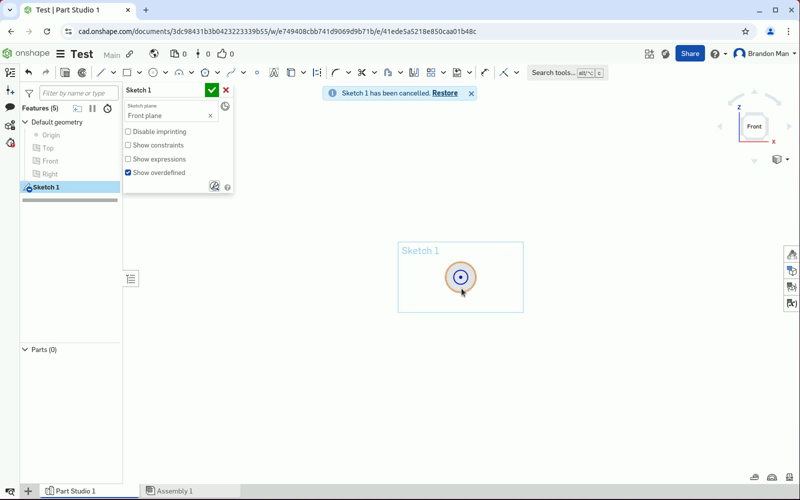
scroll(6)
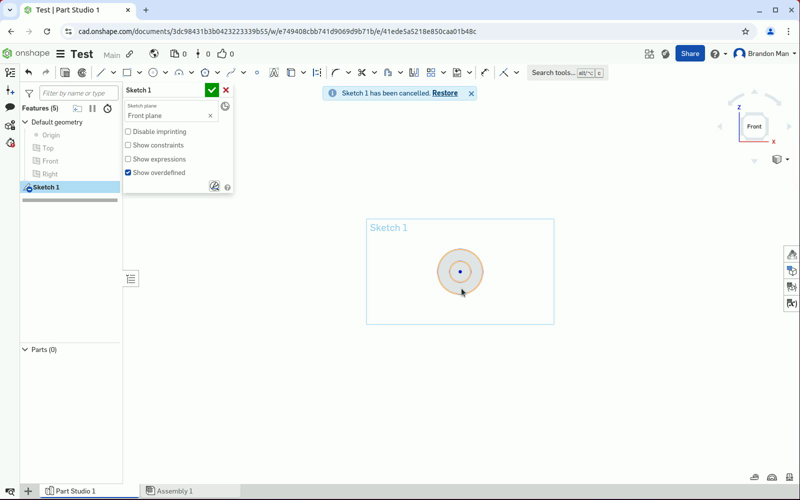
scroll(6)
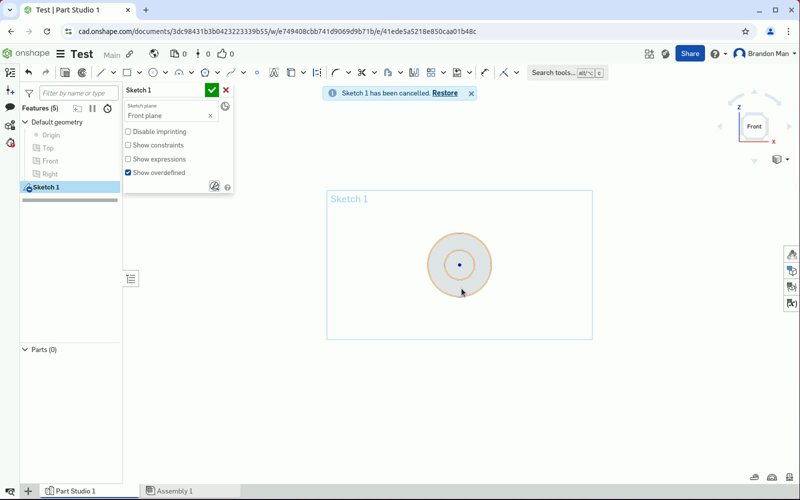
scroll(6)
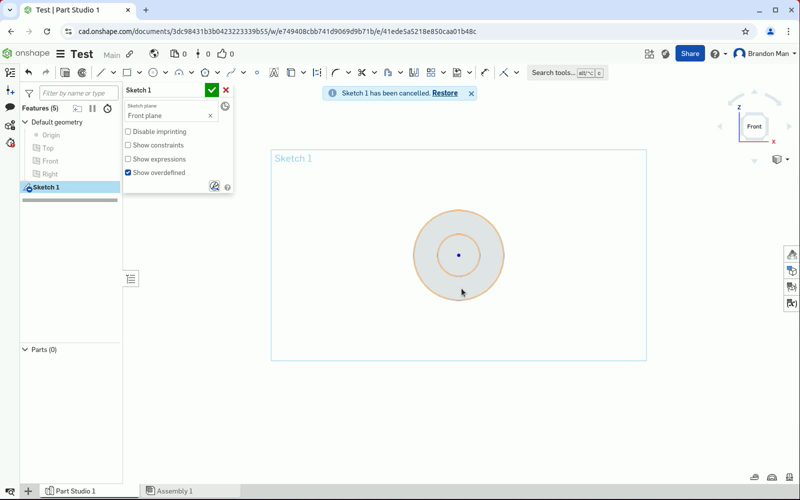
scroll(6)
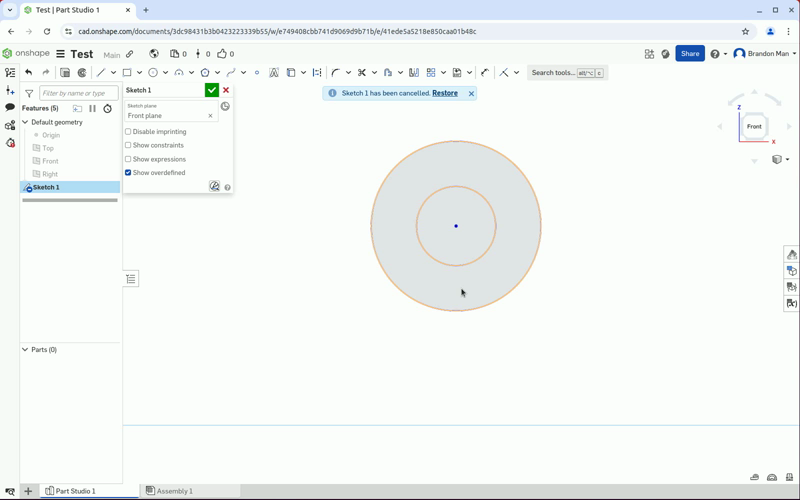
click(461, 288)
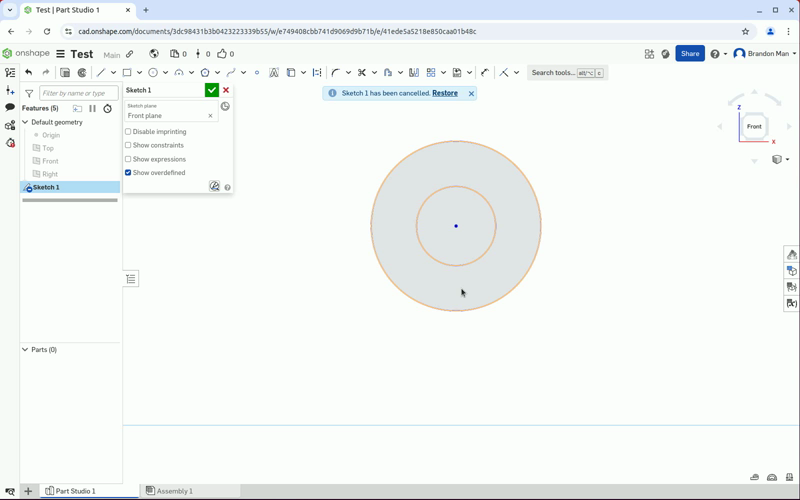
scroll(-6)
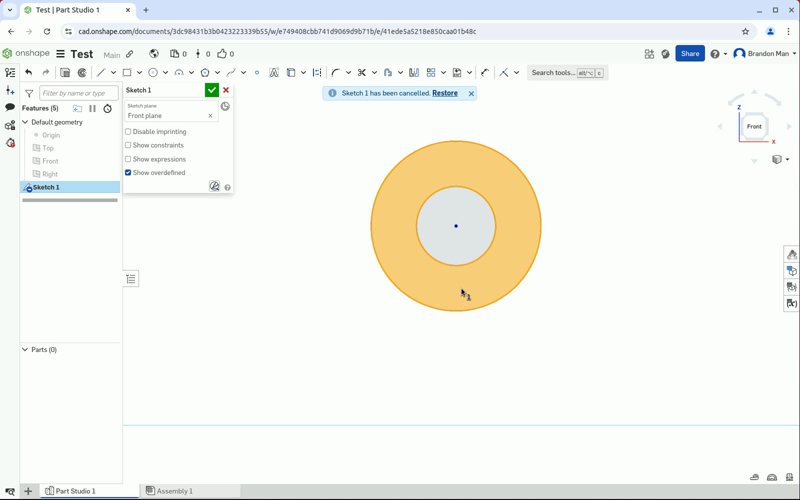
scroll(-6)
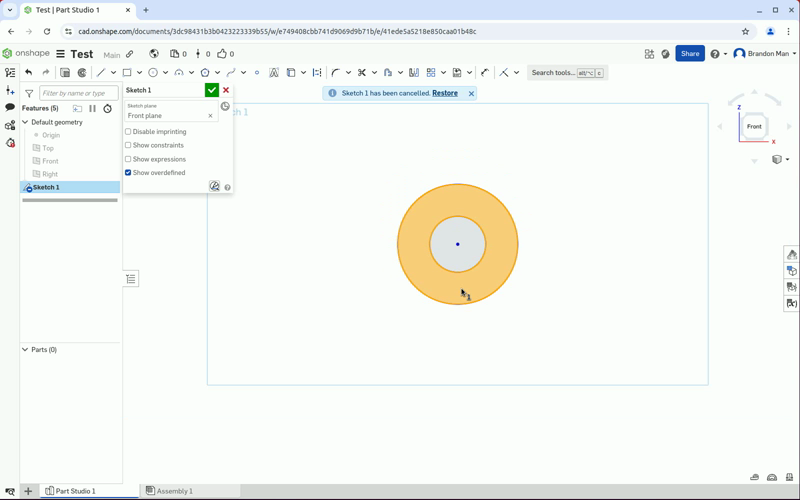
scroll(-6)
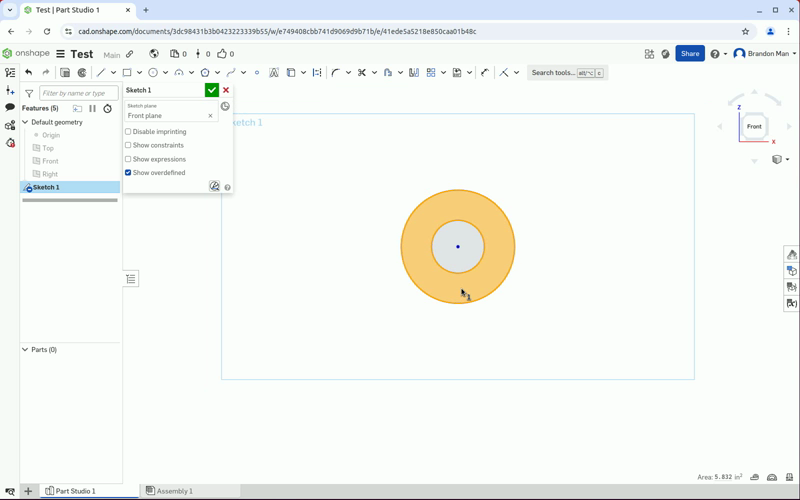
scroll(-6)
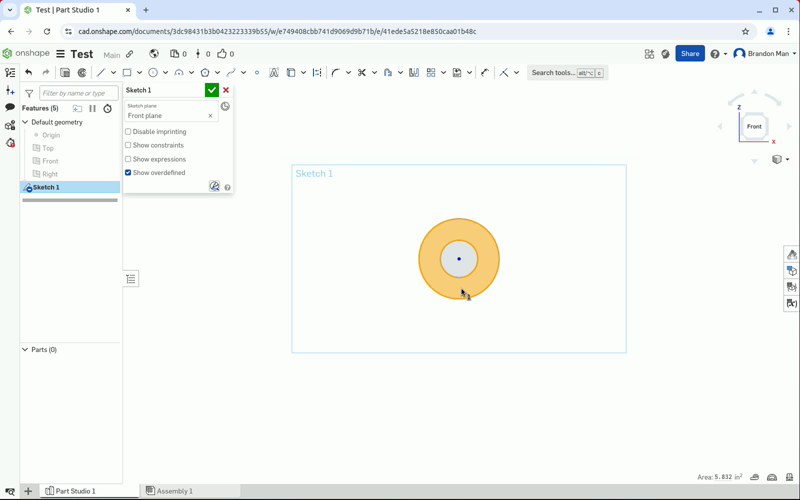
scroll(-6)
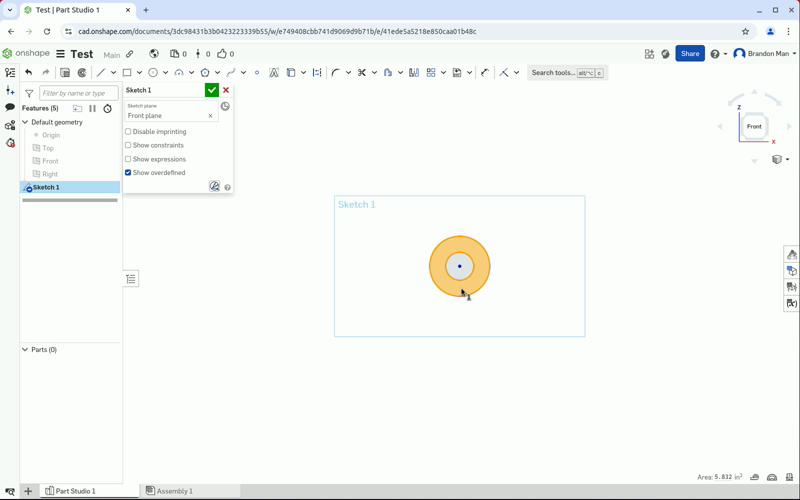
scroll(-6)
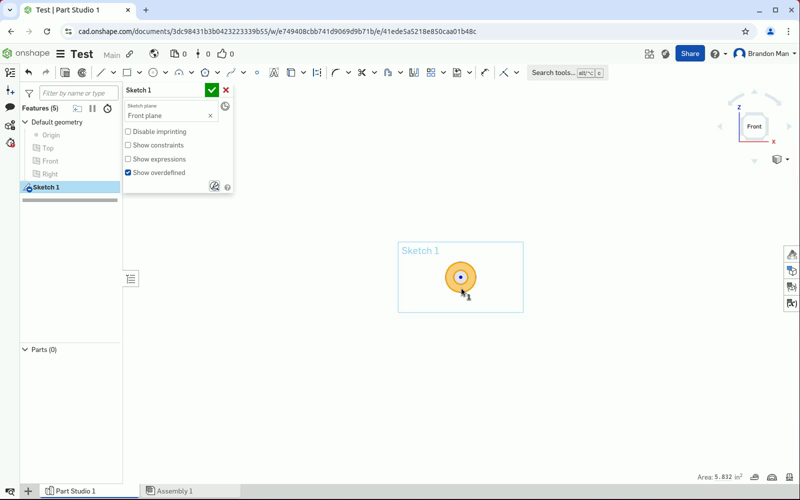
scroll(-6)
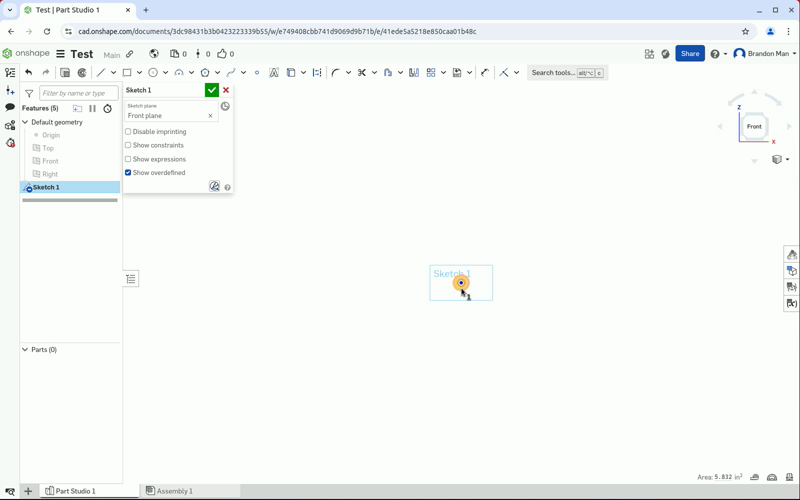
mouse_move(73, 352)
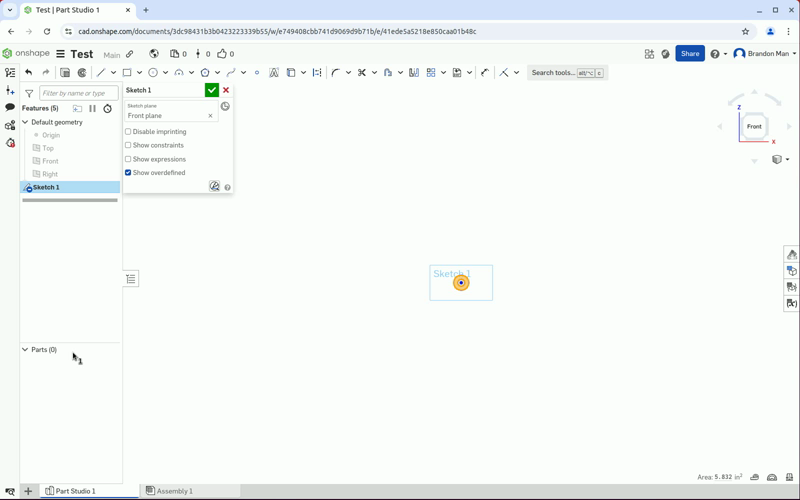
key(shift+y)
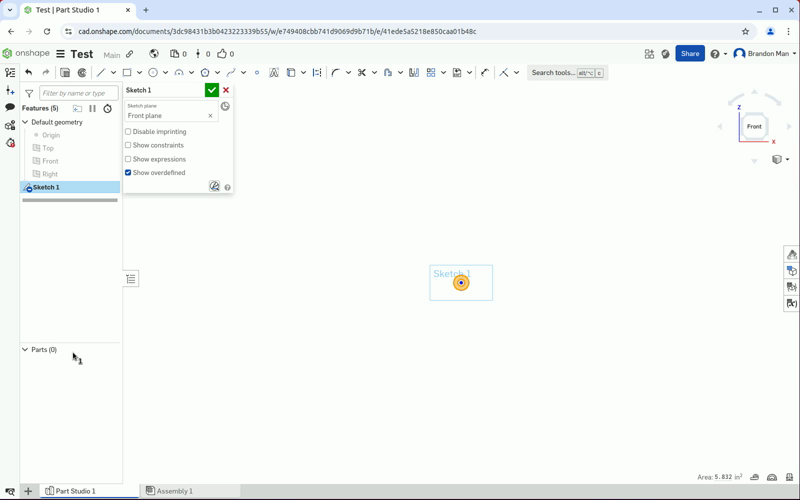
key(shift+e)
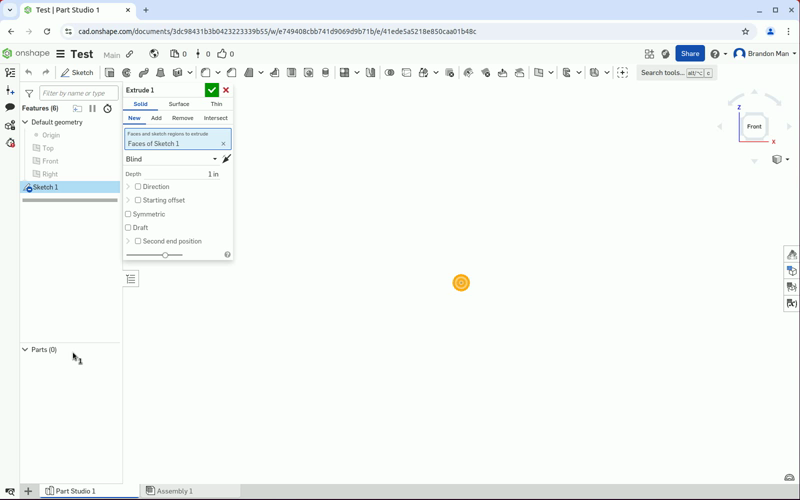
mouse_move(143, 106)
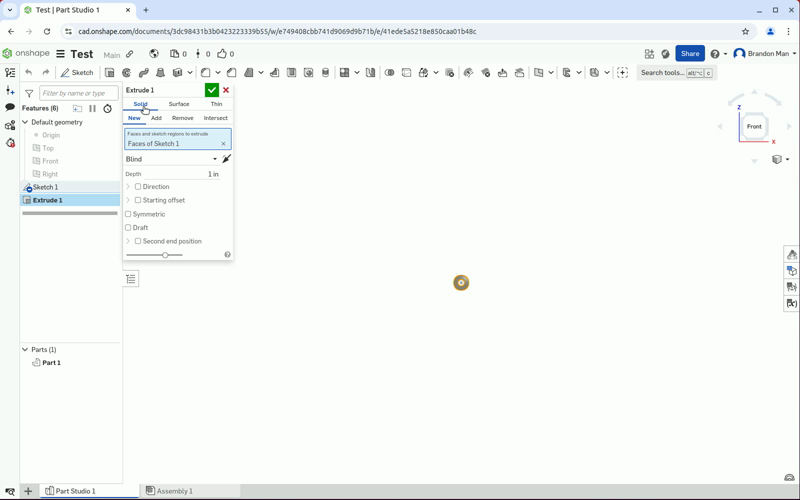
click(143, 106)
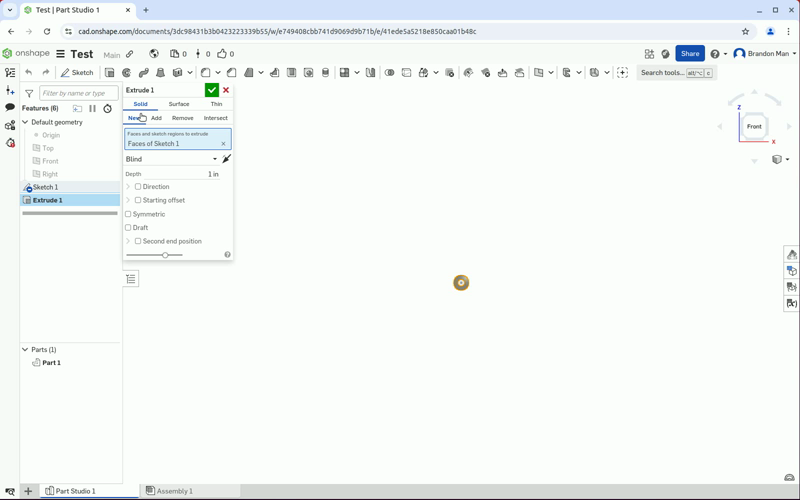
mouse_move(137, 120)
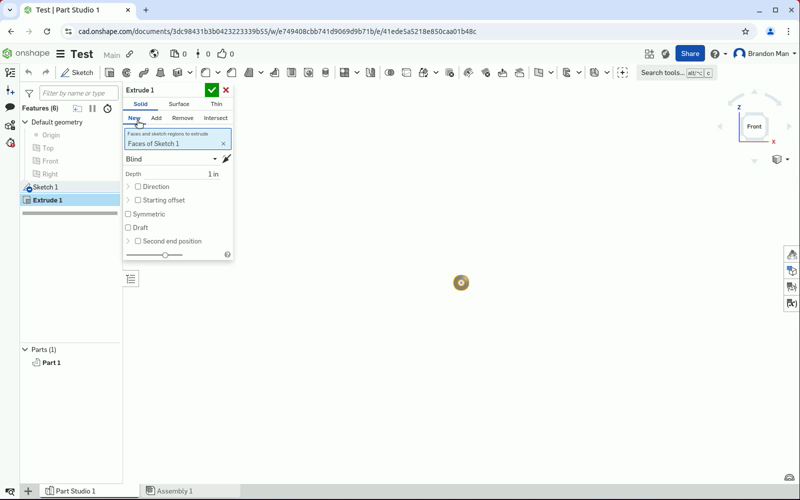
click(137, 120)
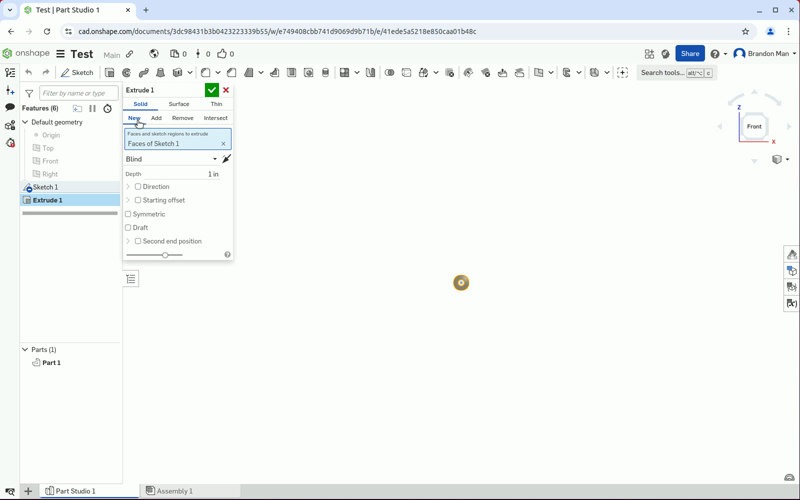
key(tab, 4)
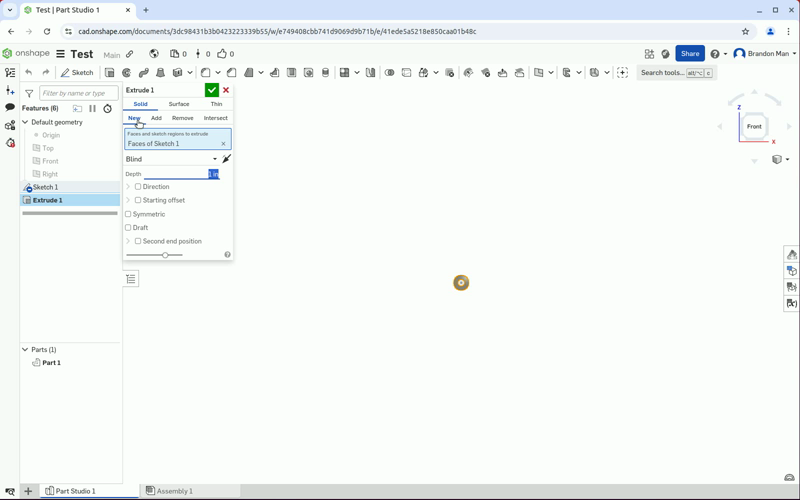
text(1.926)
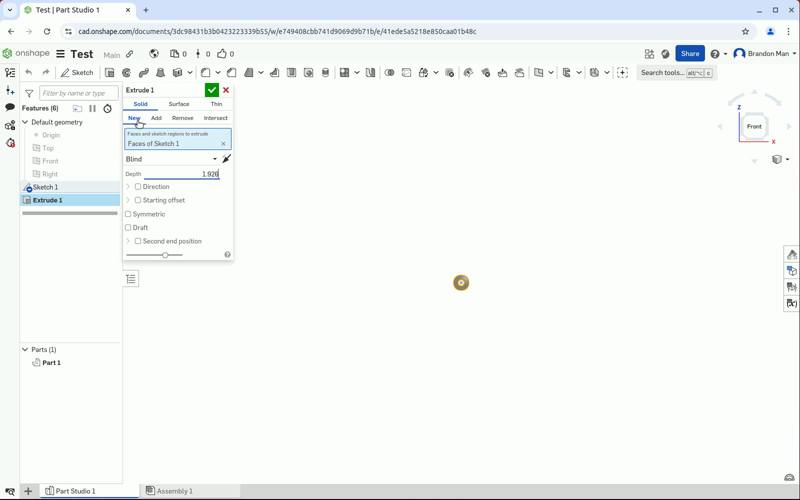
key(tab, 3)
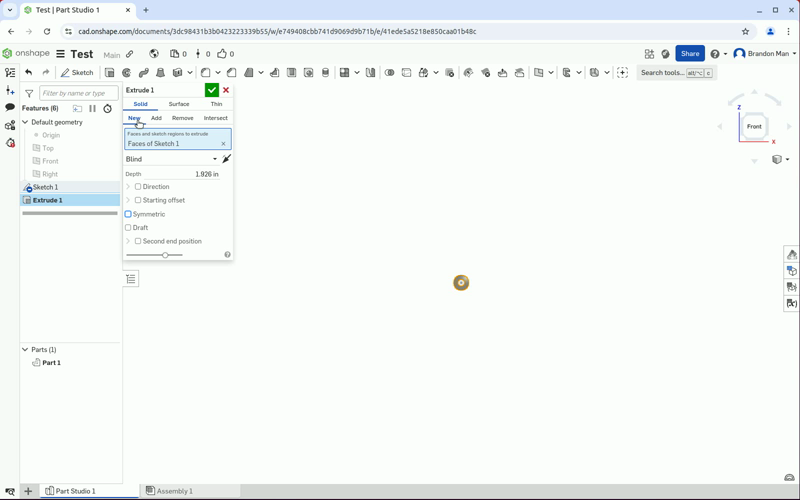
key(space)
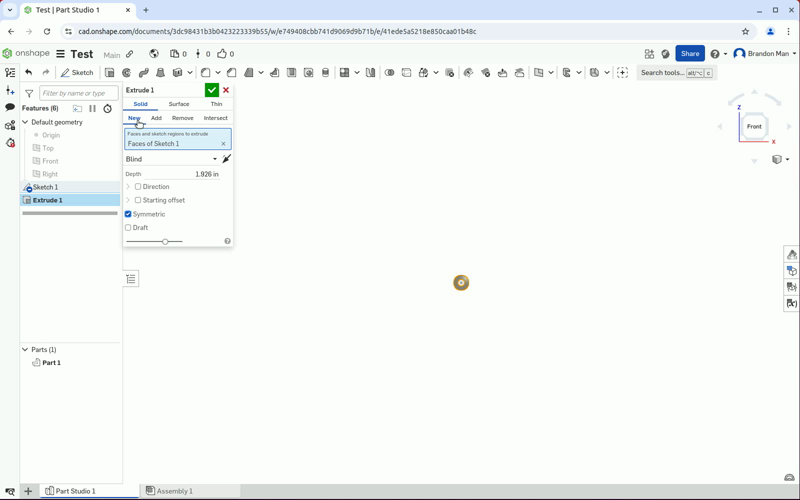
key(enter)
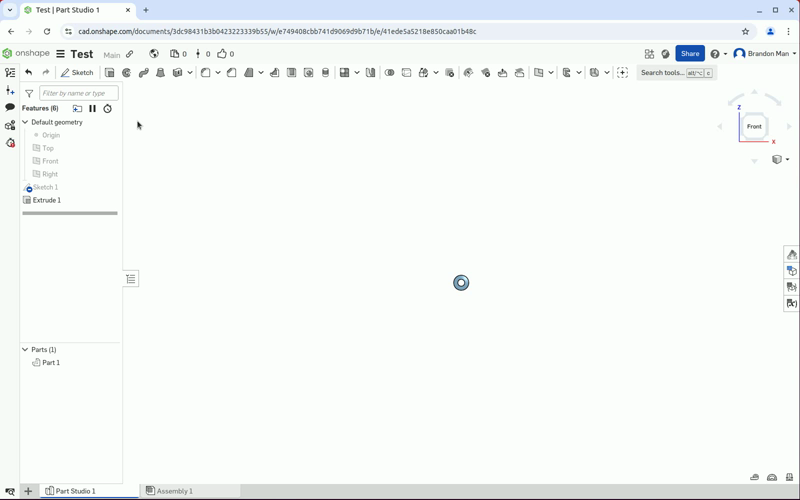
key(shift+h)
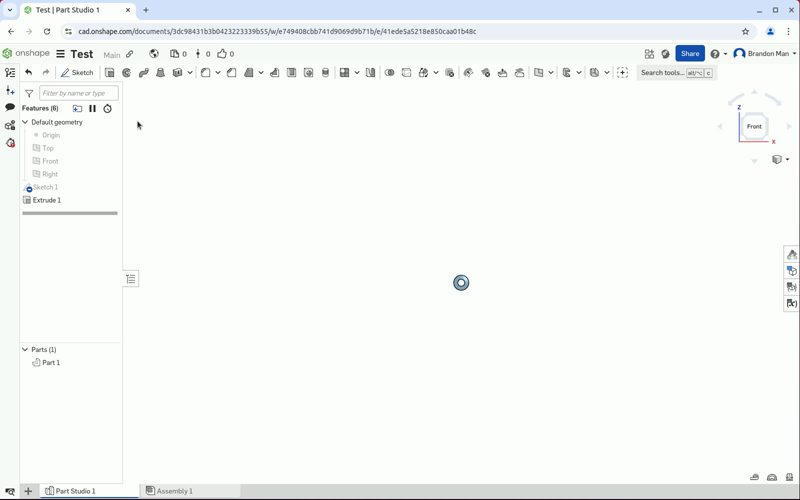
key(shift+h)
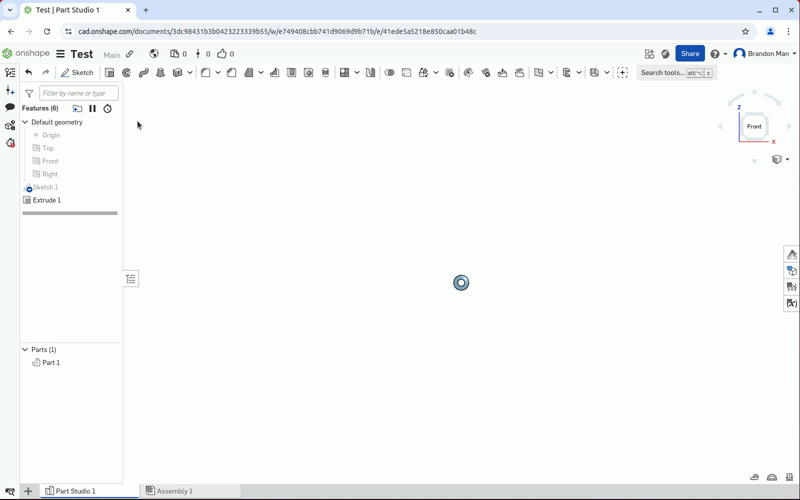
mouse_move(73, 189)
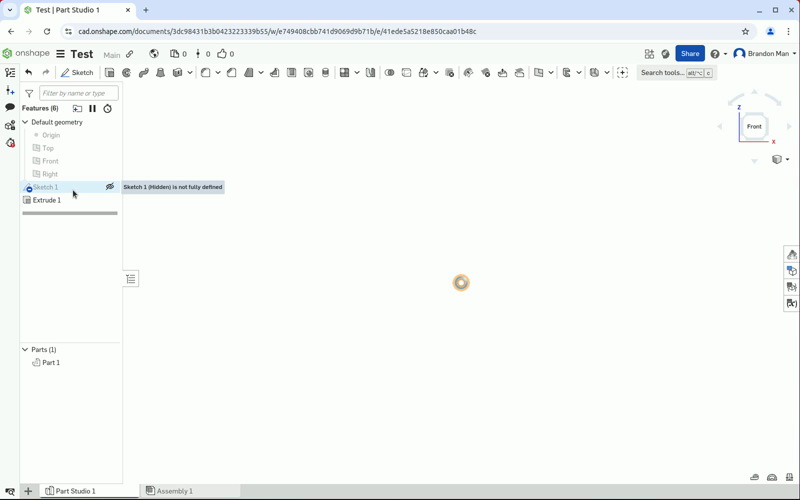
click(73, 189)
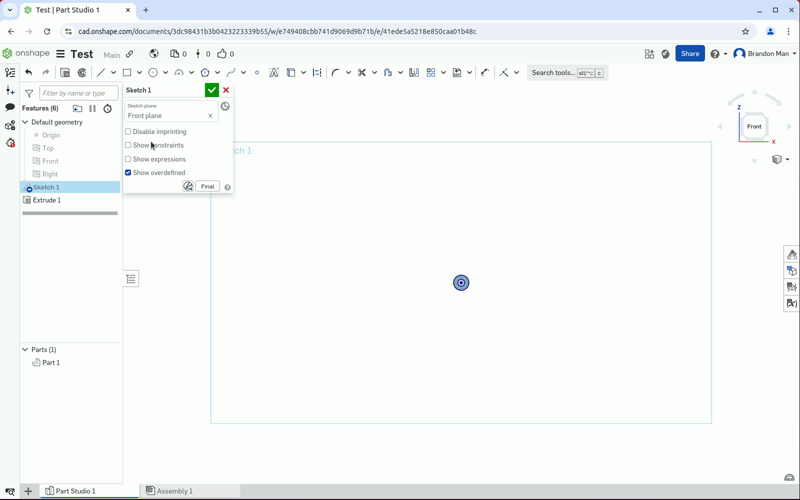
mouse_move(229, 92)
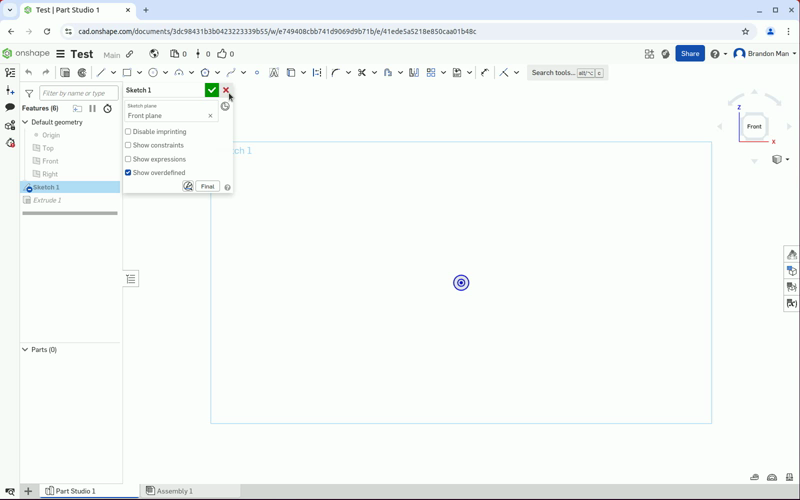
click(229, 92)
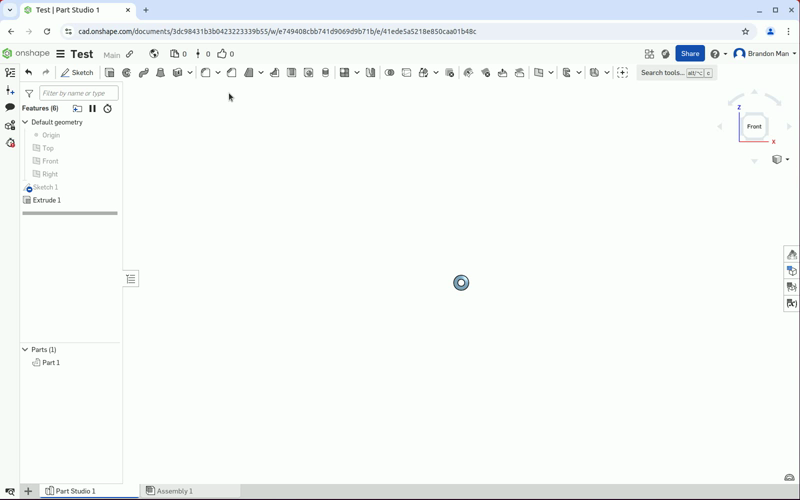
mouse_move(73, 352)
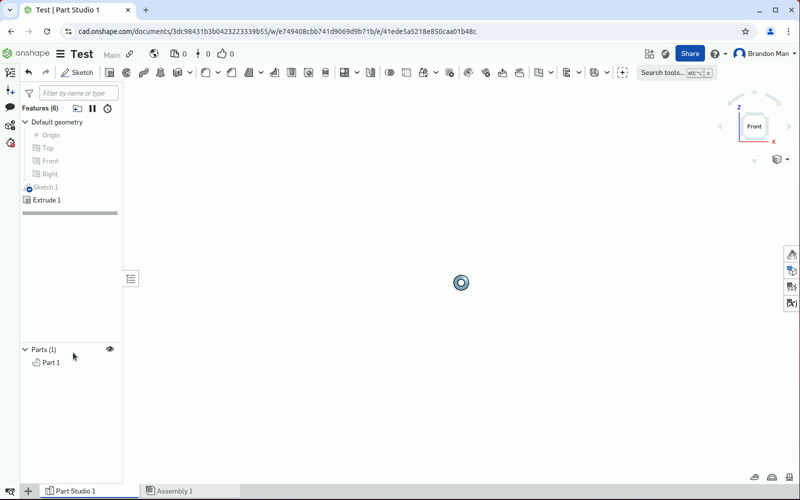
key(y)
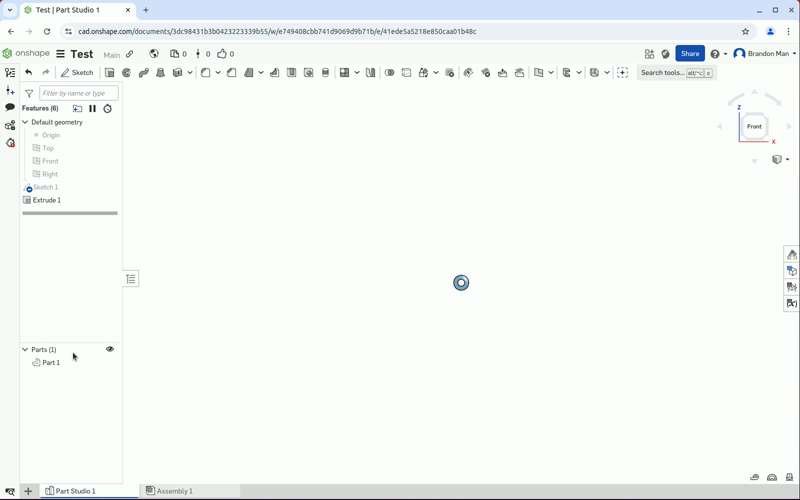
key(shift+p)
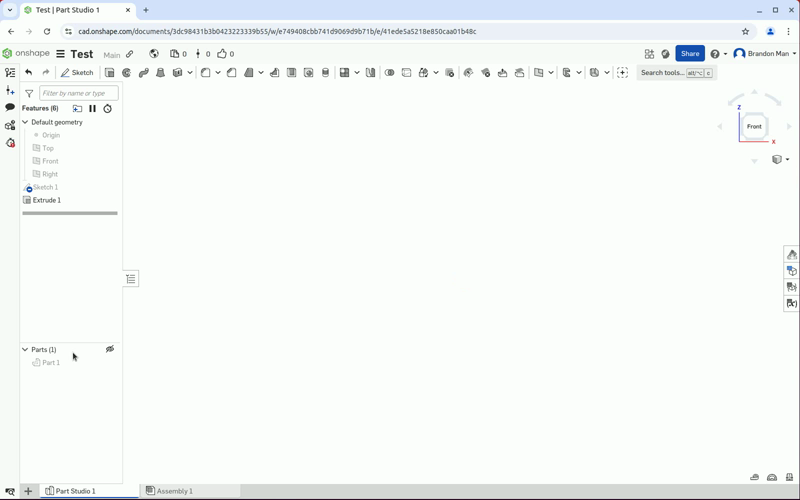
key(space)
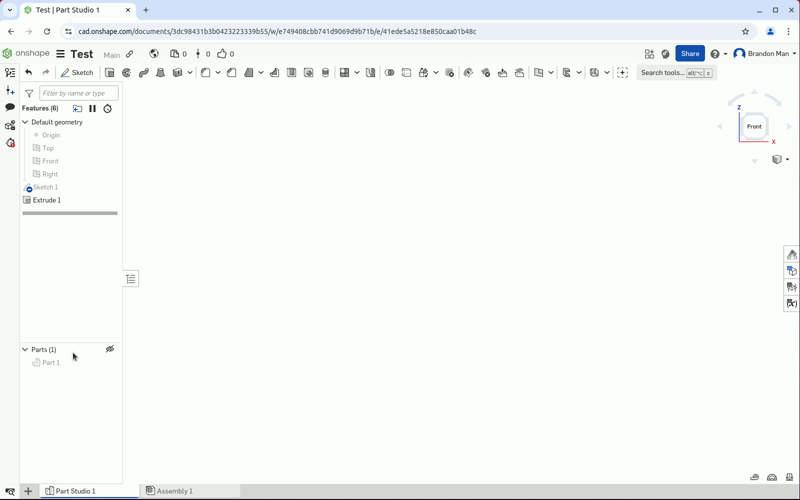
key_down(shift)
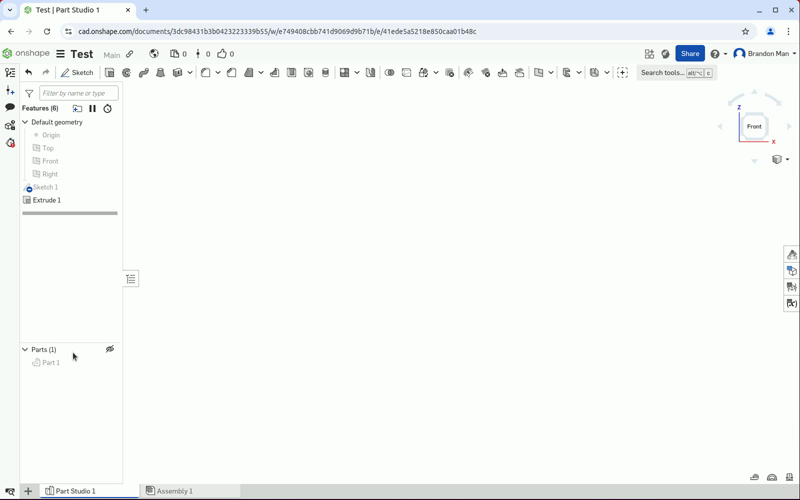
key(down)
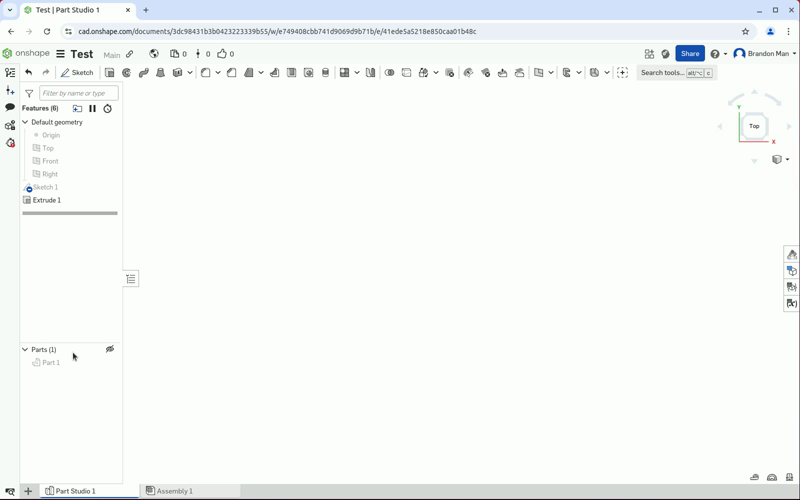
key_up(shift)
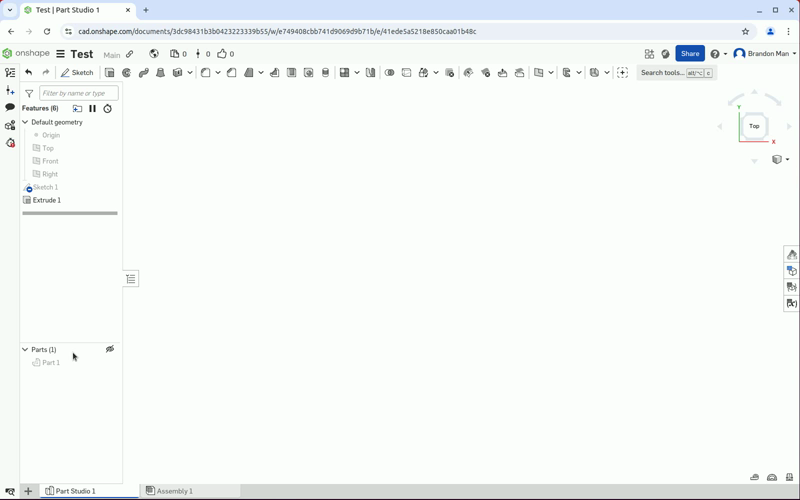
mouse_move(73, 352)
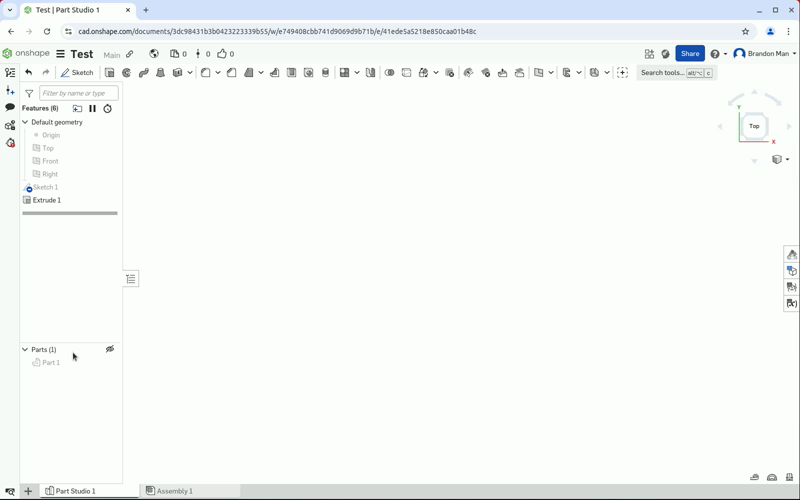
key(shift+y)
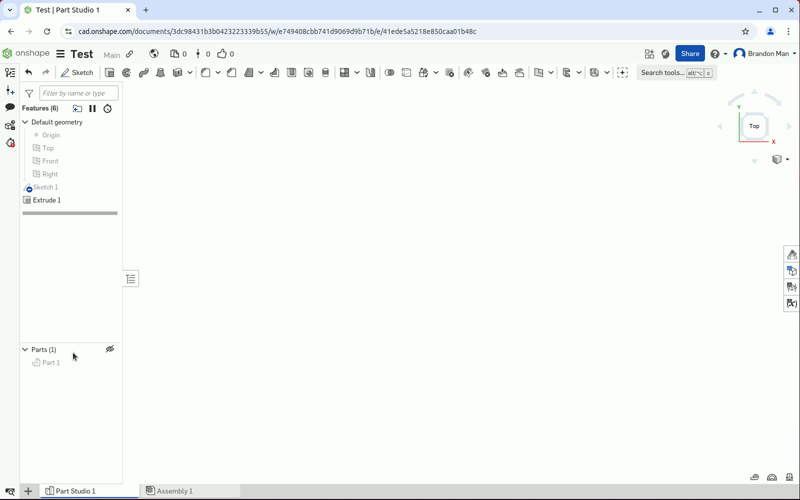
key(shift+s)
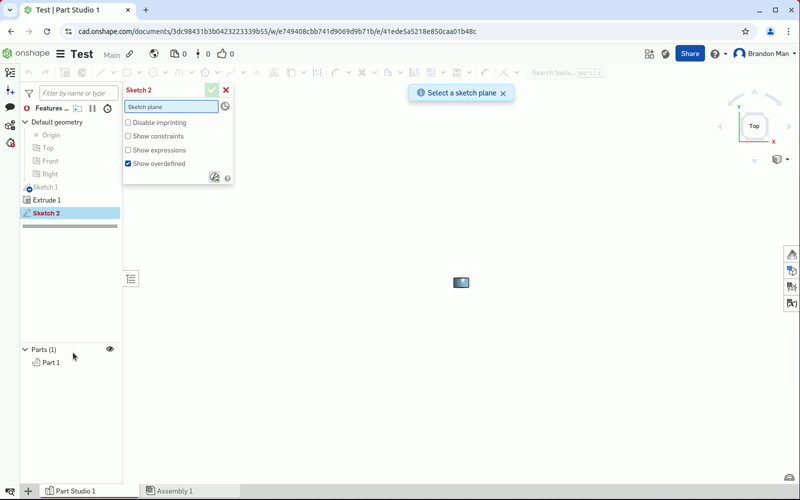
mouse_move(73, 150)
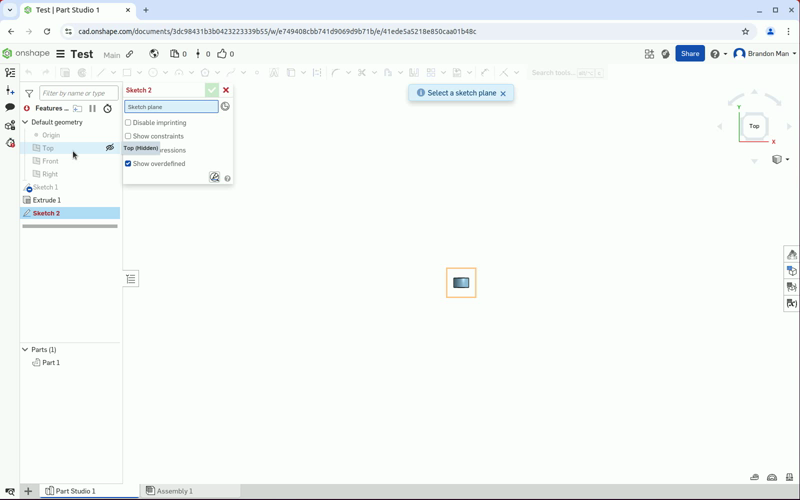
click(73, 150)
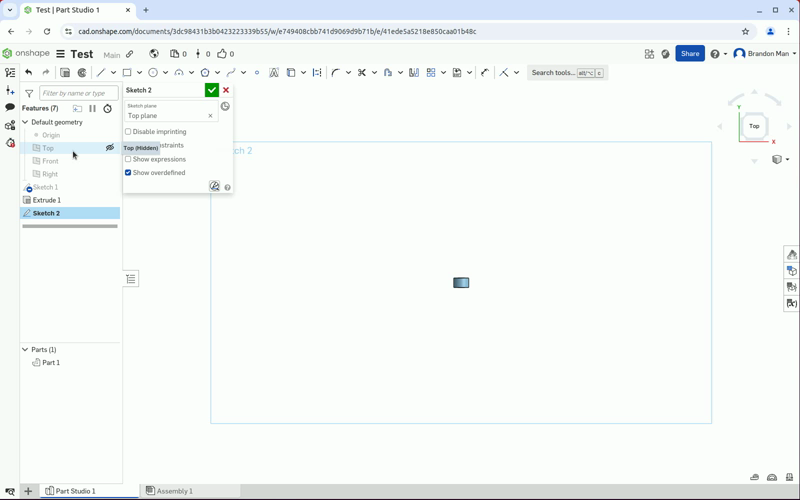
mouse_move(73, 352)
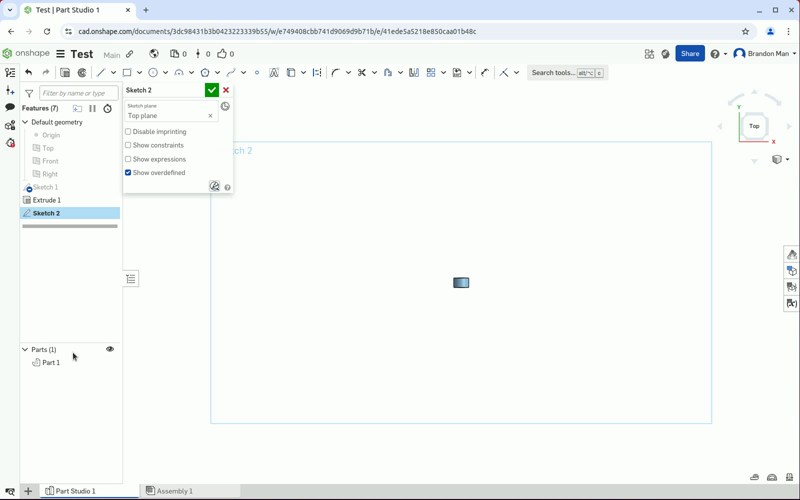
key(y)
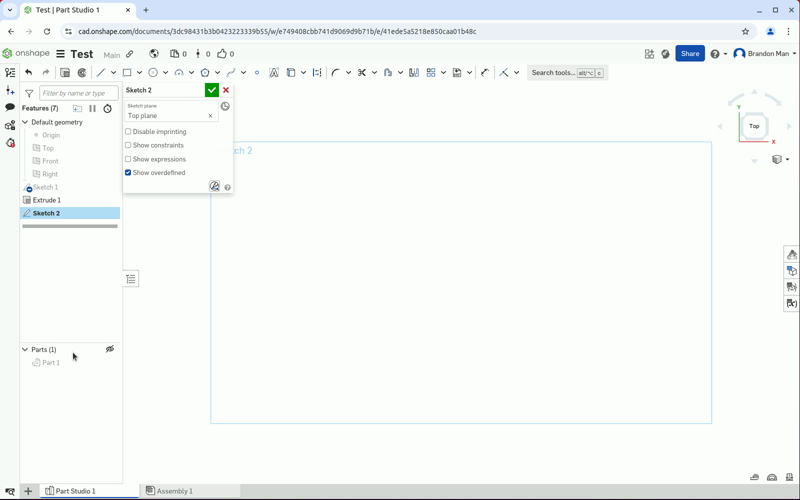
key(c)
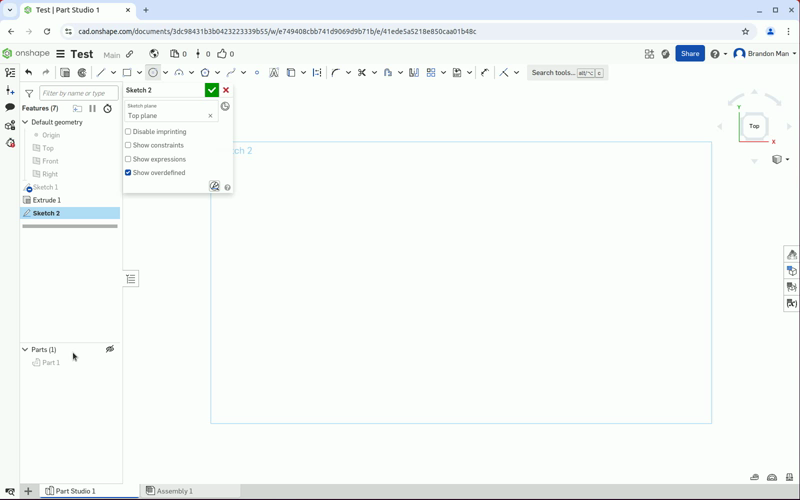
key_down(shift)
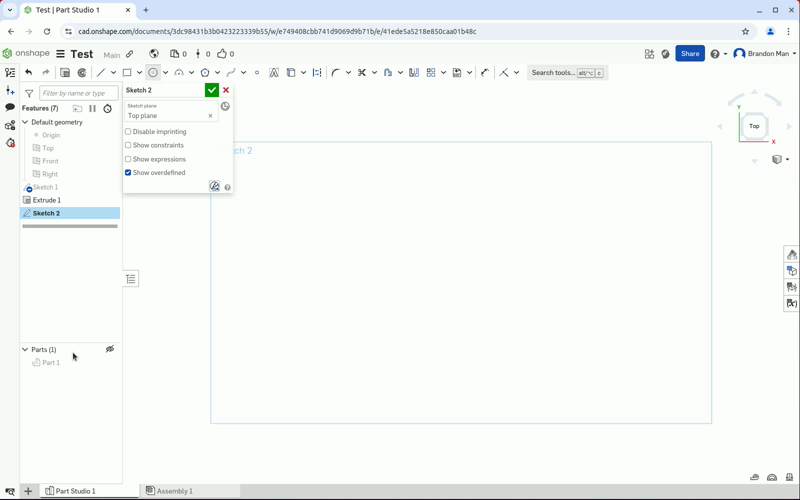
mouse_move(461, 282)
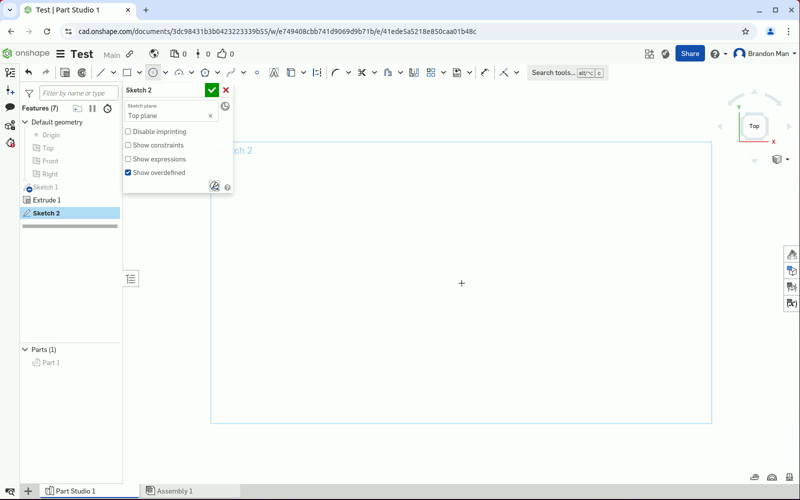
click(461, 282)
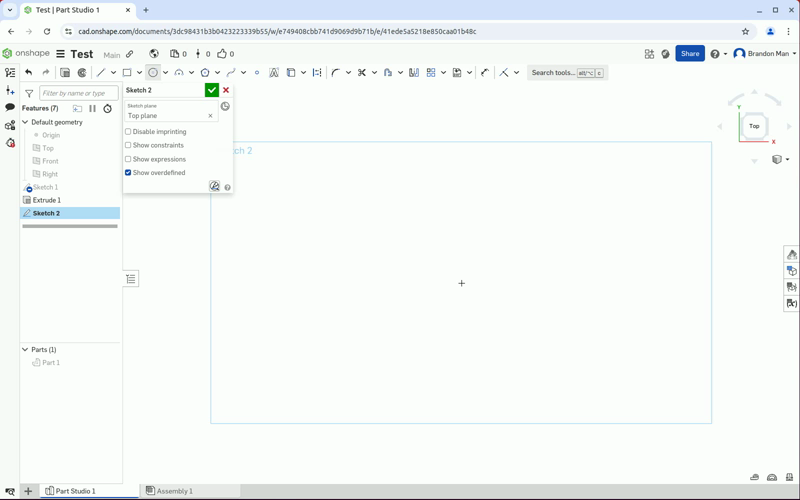
key_up(shift)
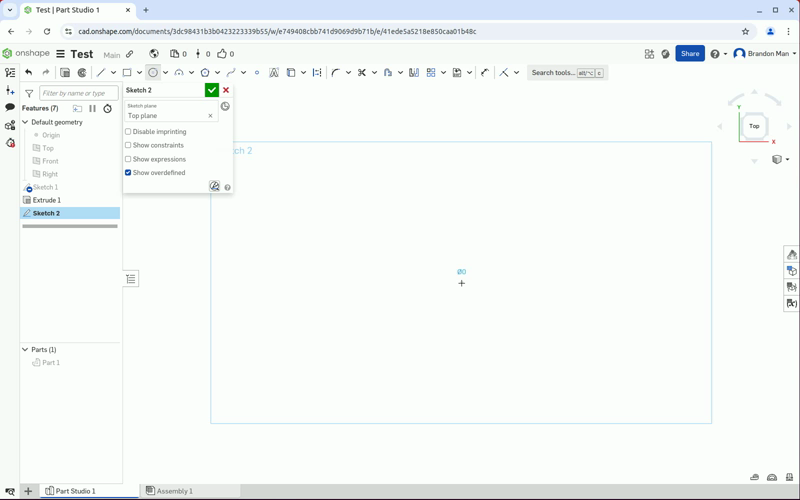
mouse_move(467, 282)
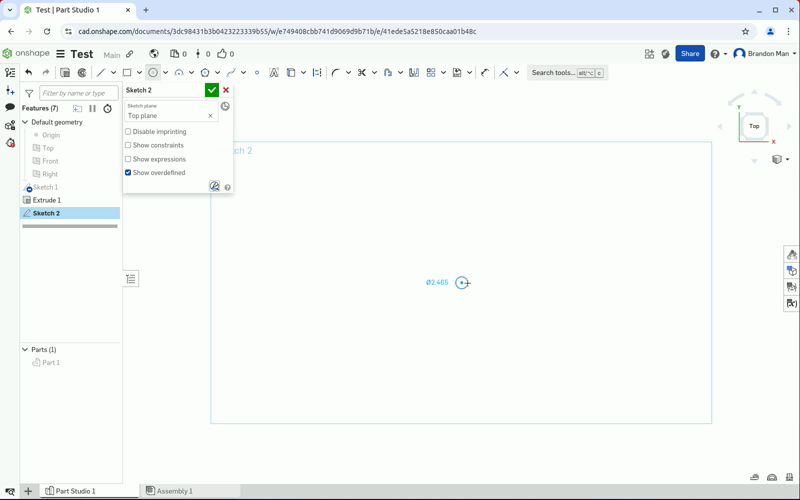
click(467, 282)
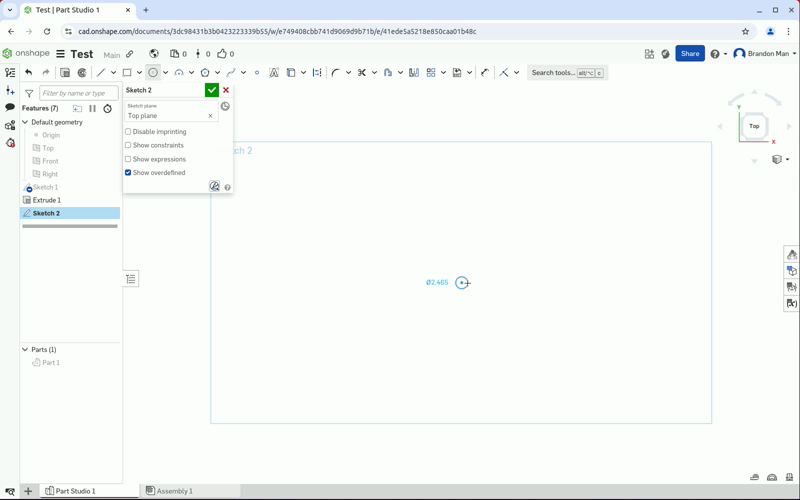
key(esc)
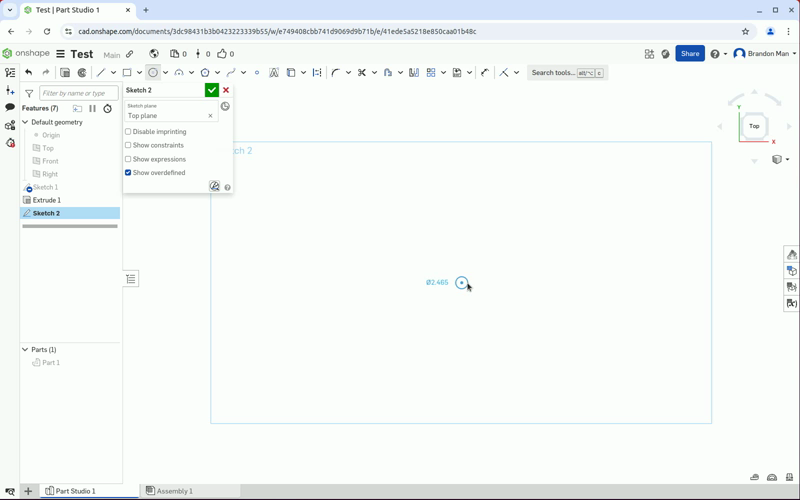
mouse_move(462, 287)
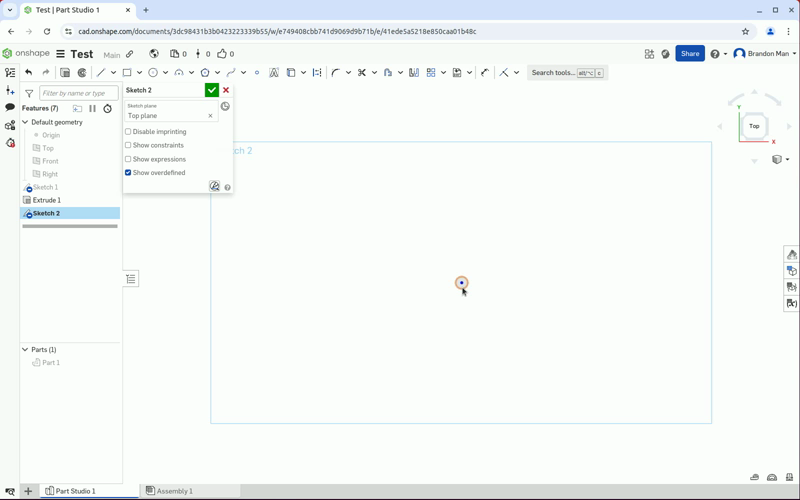
scroll(6)
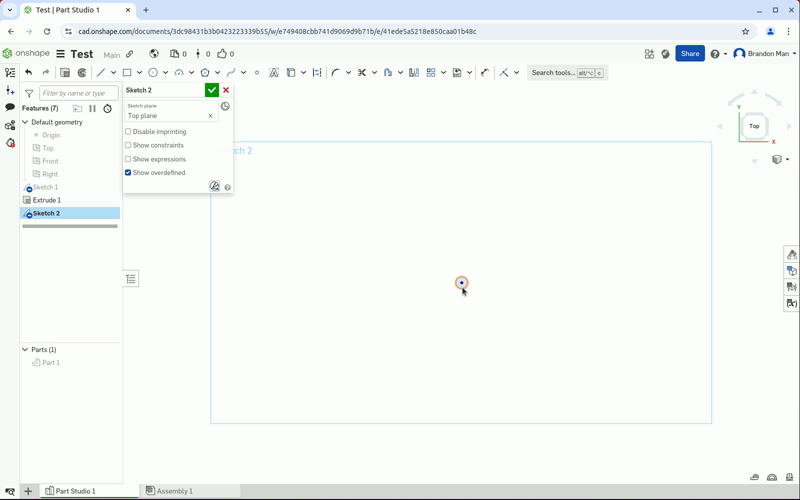
scroll(6)
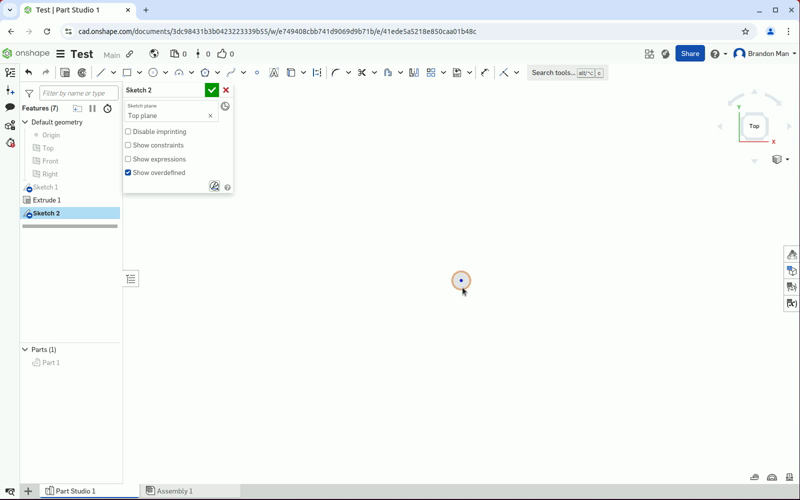
scroll(6)
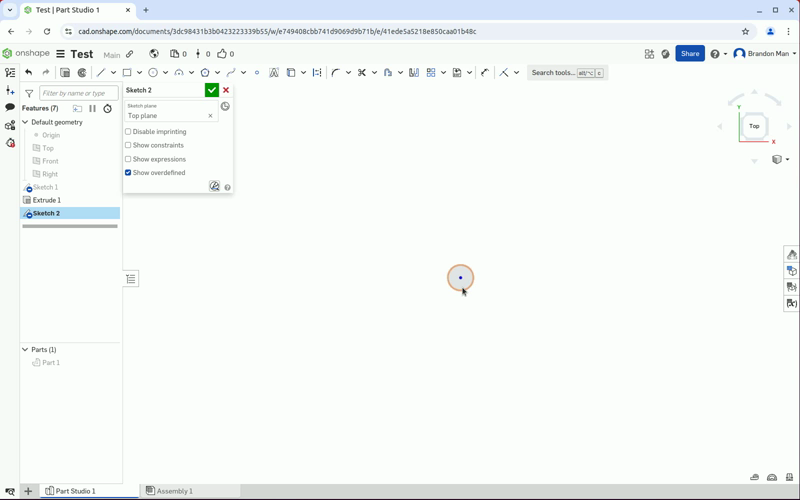
scroll(6)
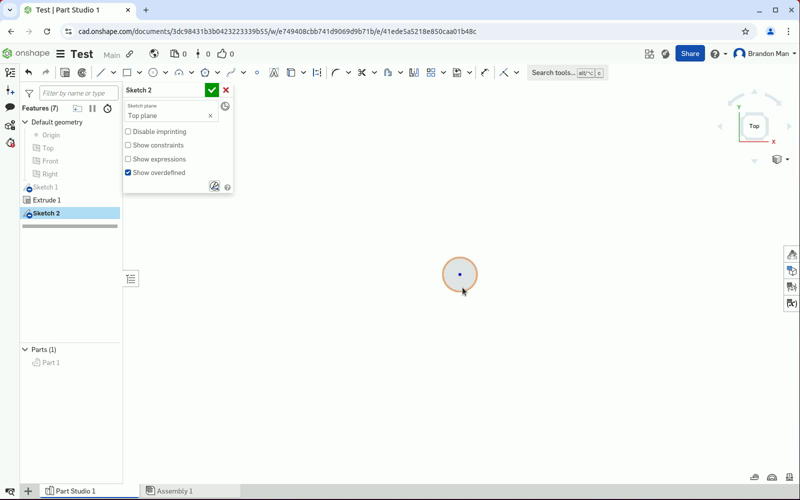
scroll(6)
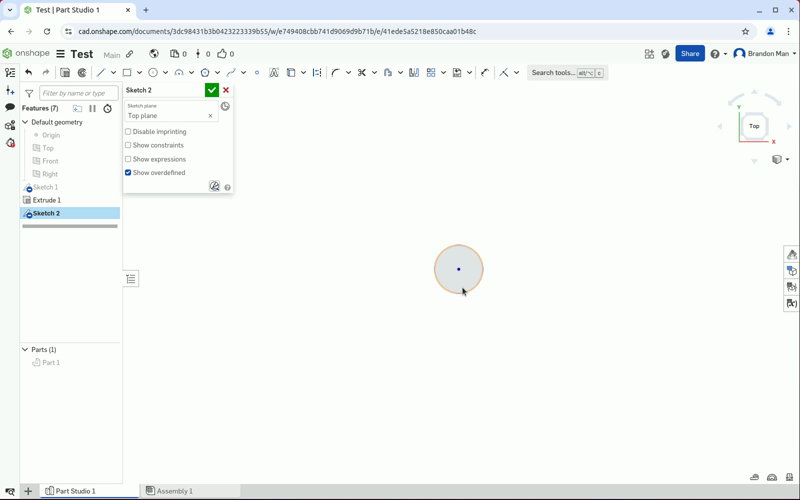
scroll(6)
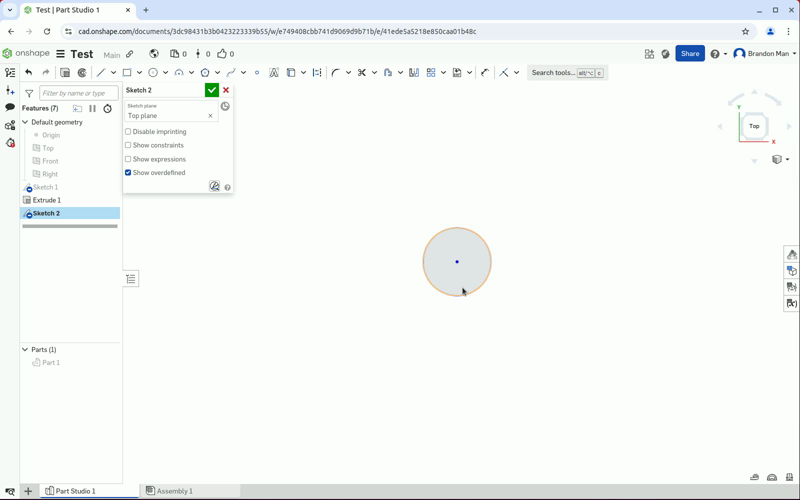
scroll(6)
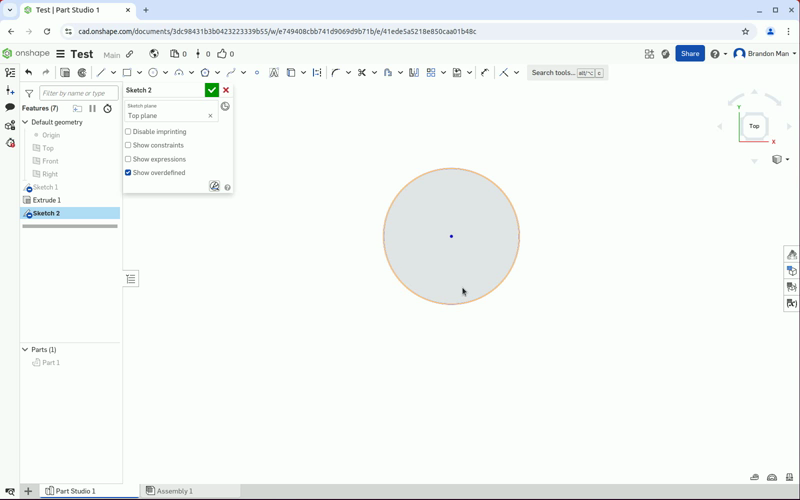
click(462, 287)
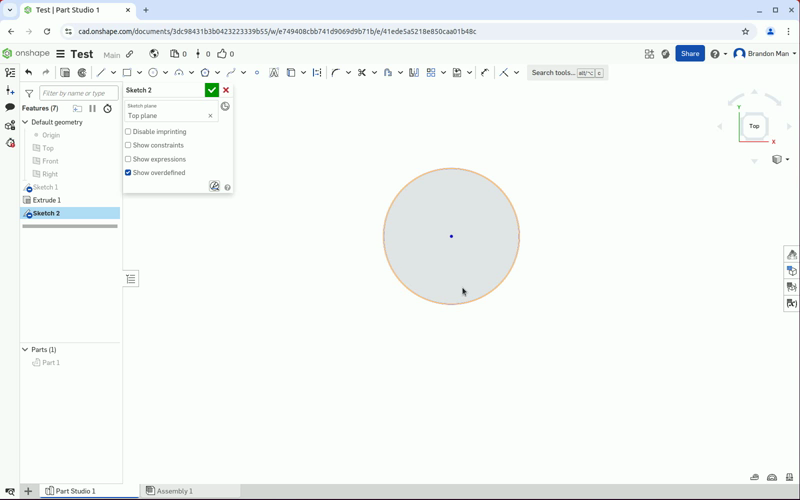
scroll(-6)
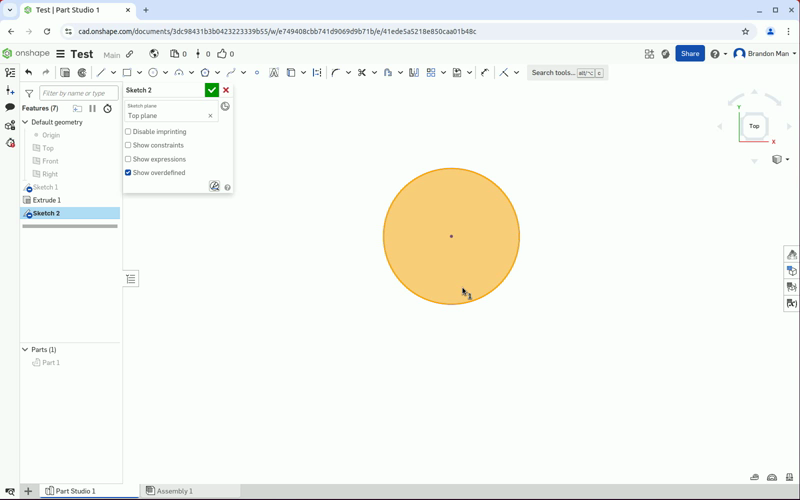
scroll(-6)
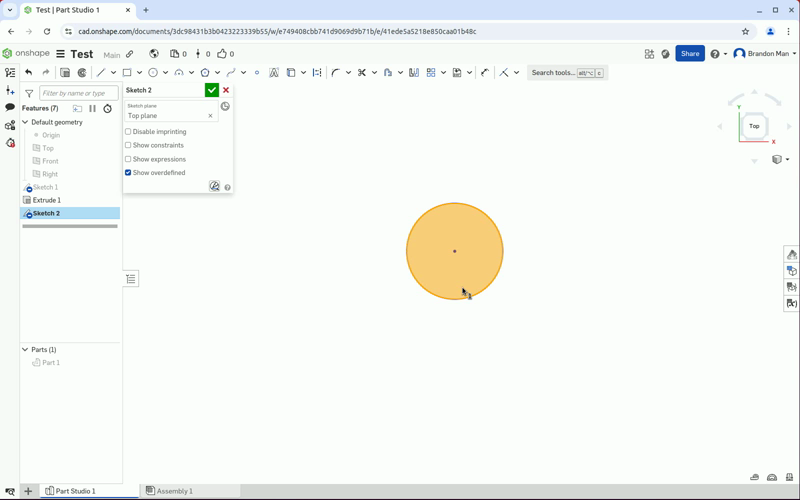
scroll(-6)
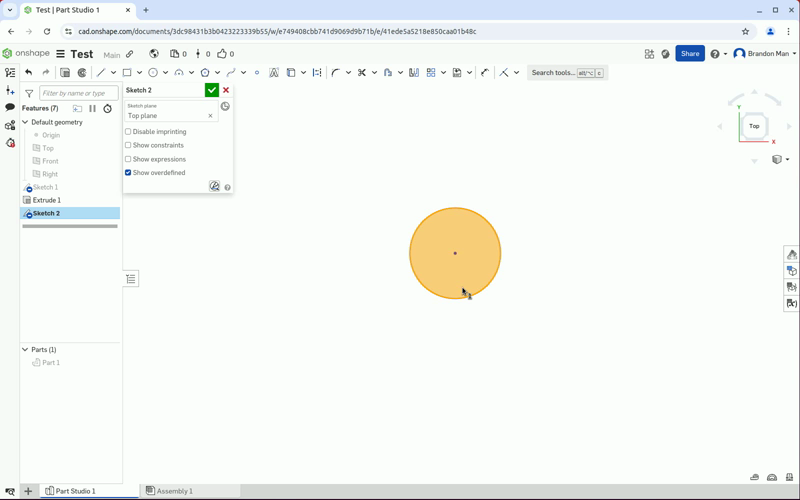
scroll(-6)
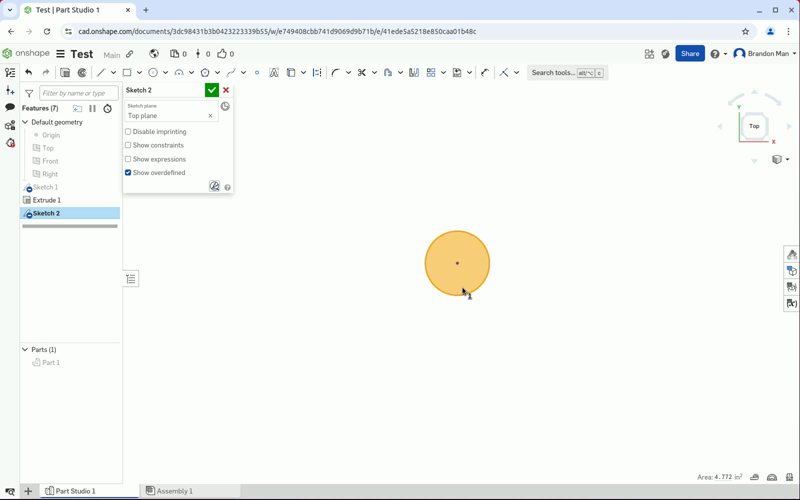
scroll(-6)
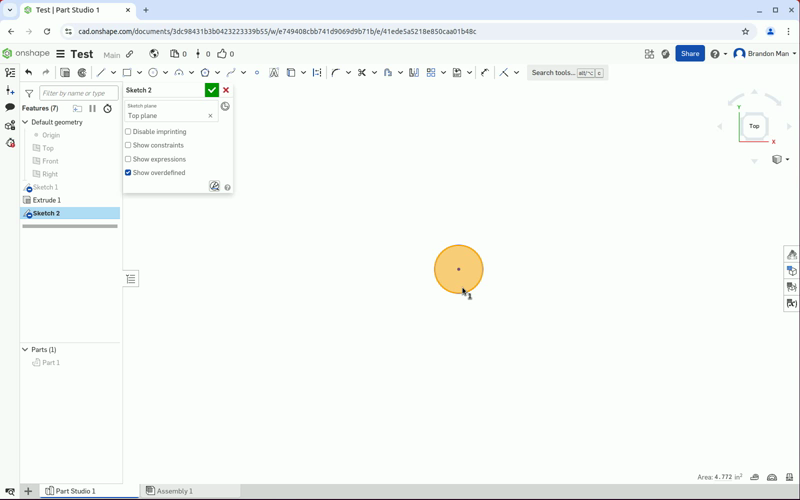
scroll(-6)
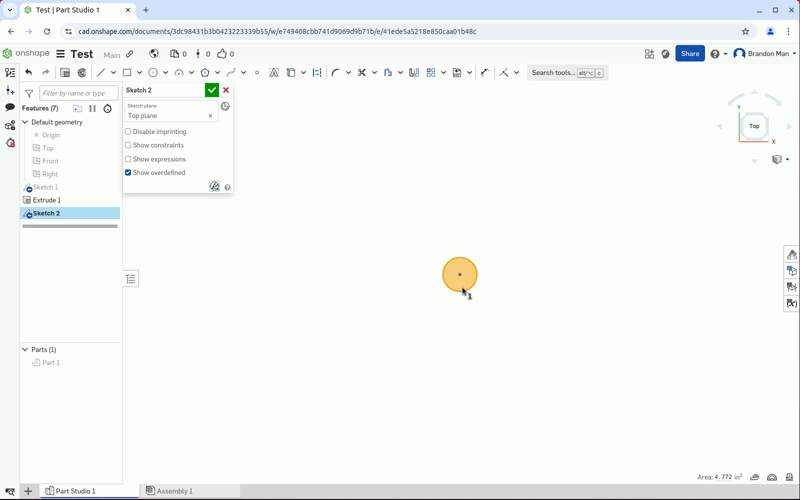
scroll(-6)
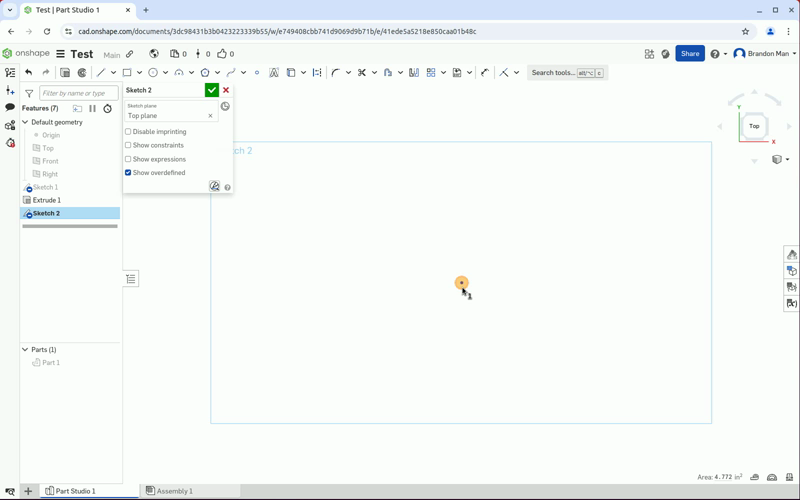
mouse_move(73, 352)
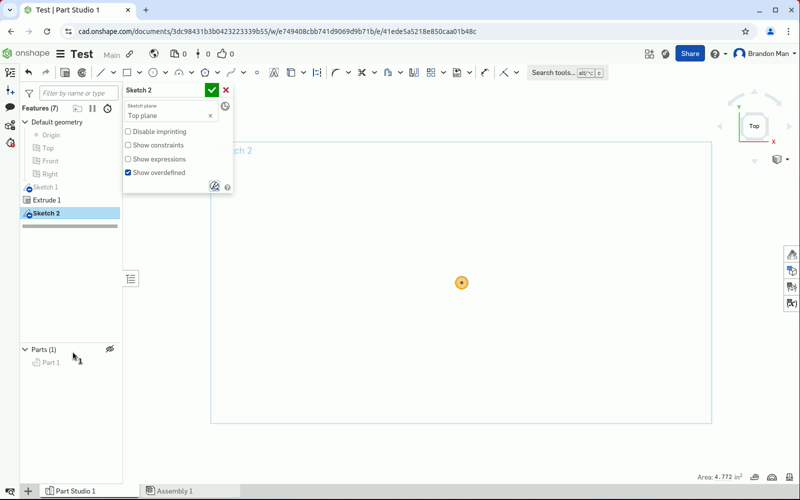
key(shift+y)
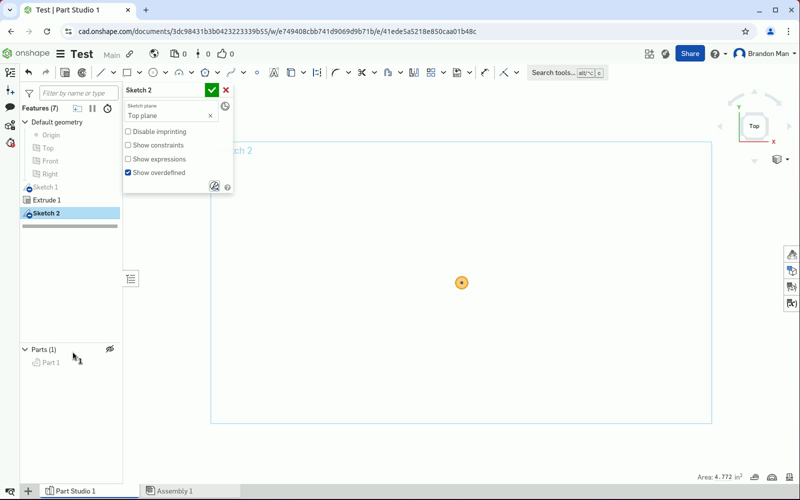
key(shift+e)
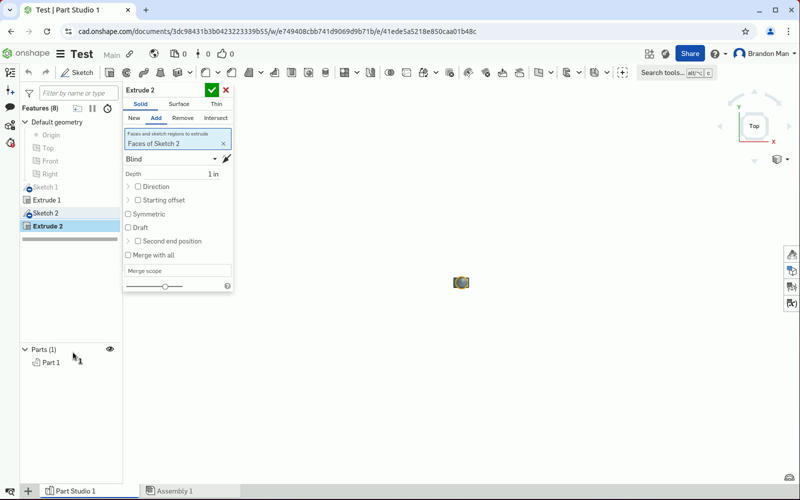
mouse_move(143, 106)
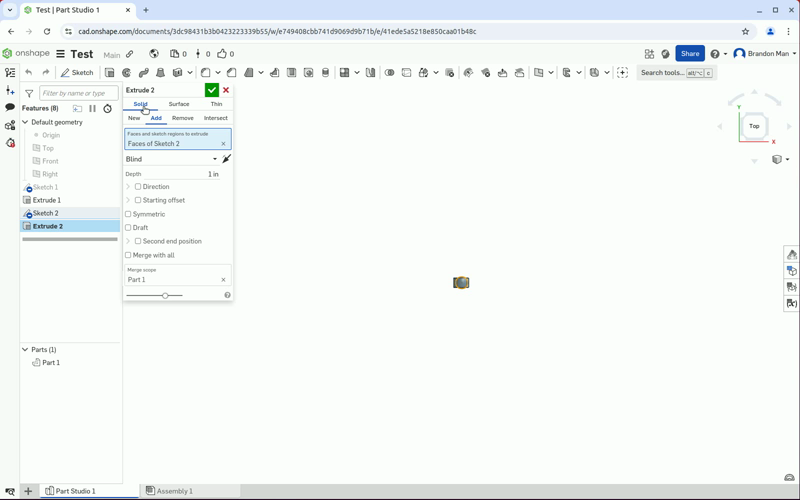
click(143, 106)
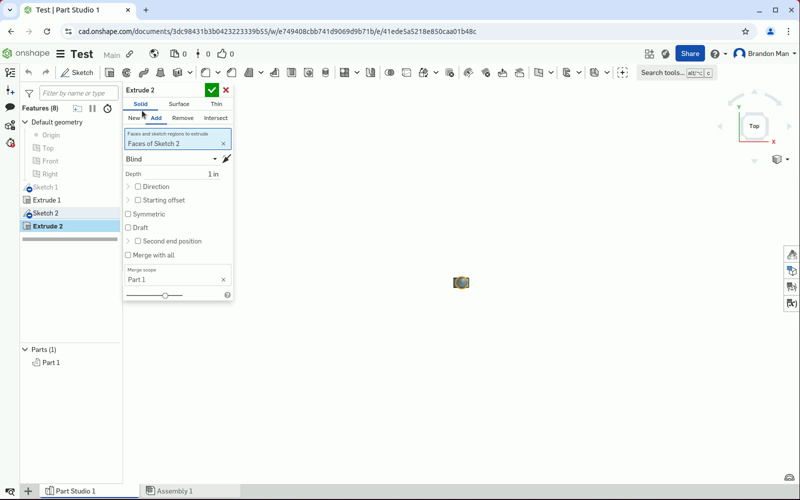
mouse_move(137, 120)
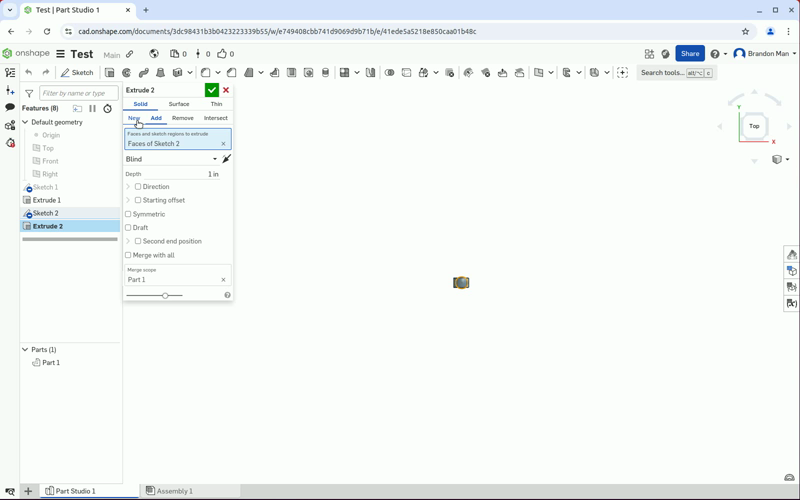
click(137, 120)
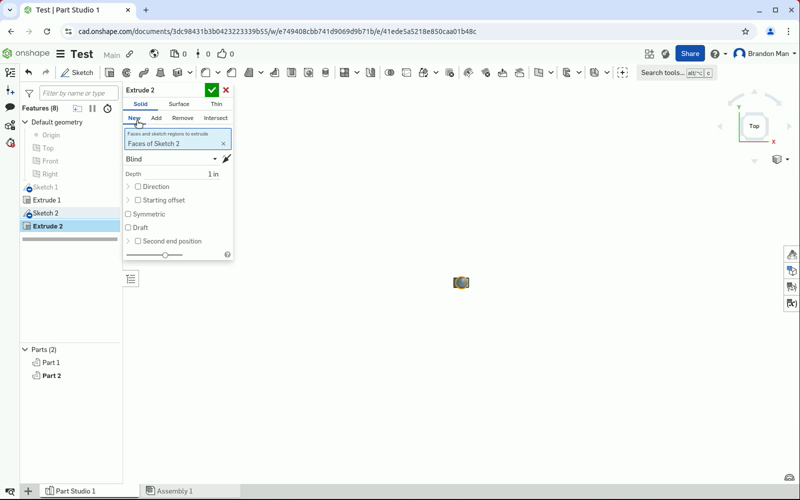
key(tab, 4)
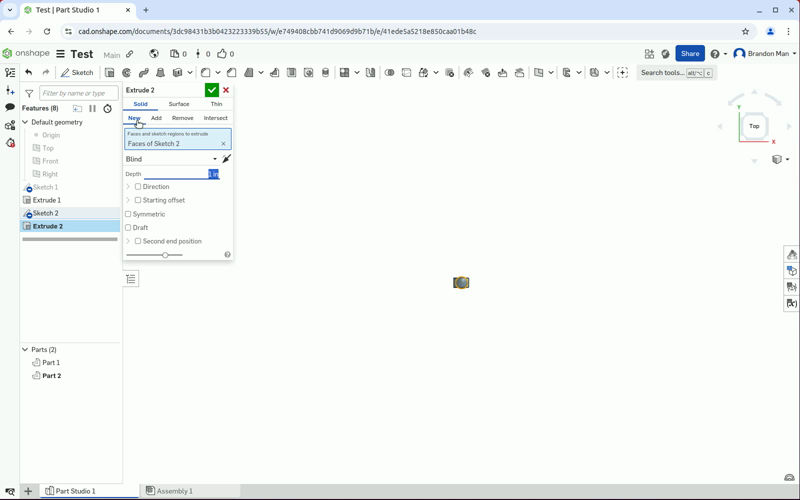
text(14.443)
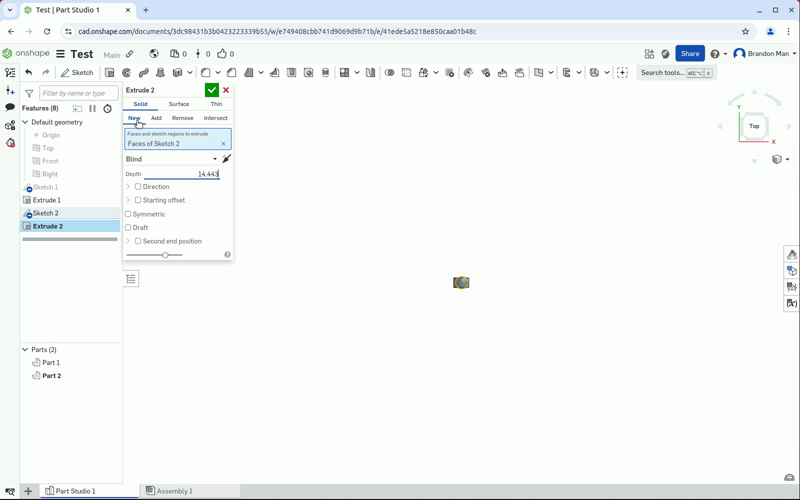
key(enter)
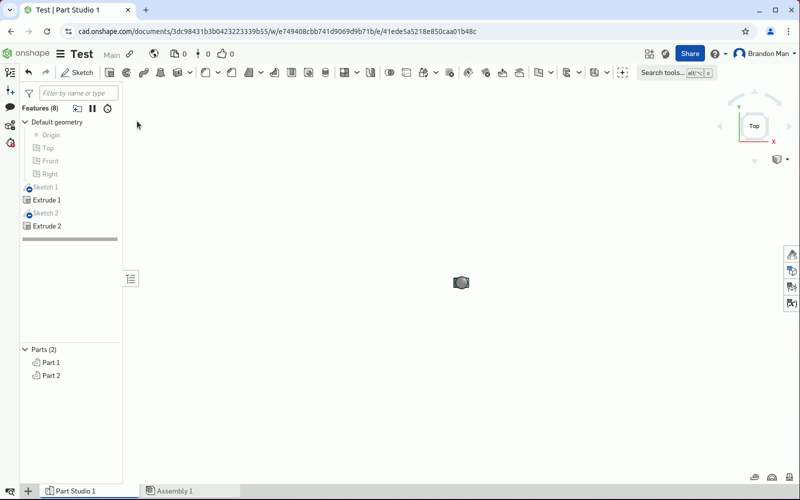
key(shift+h)
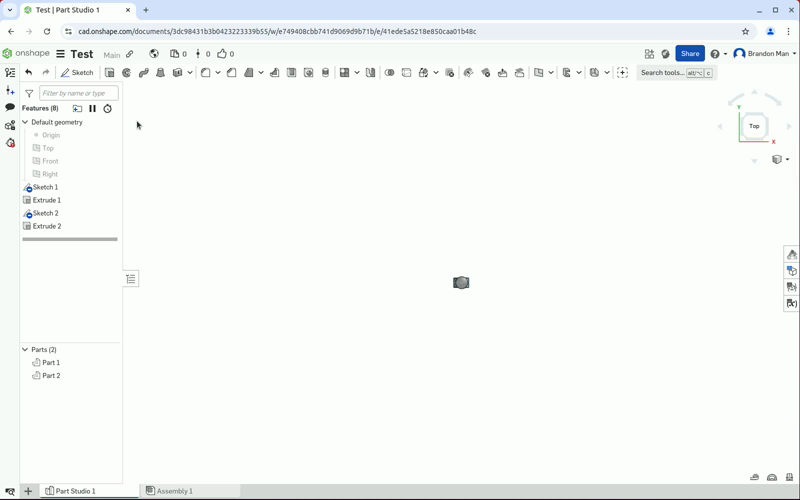
key(shift+h)
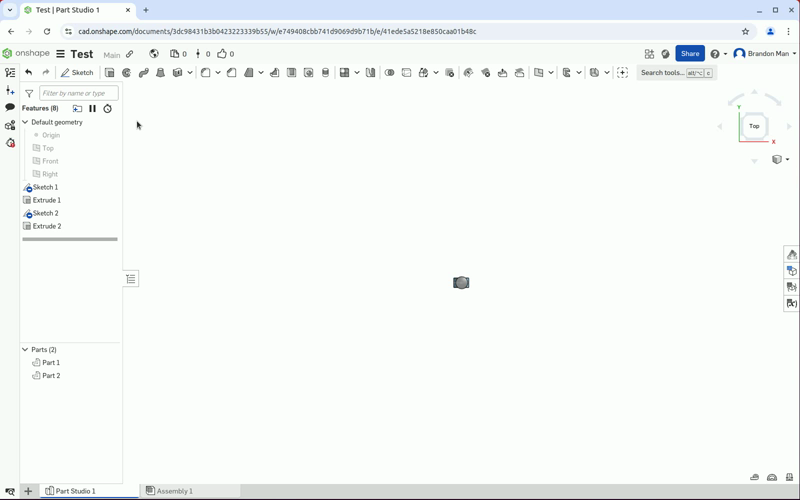
key(shift+7)
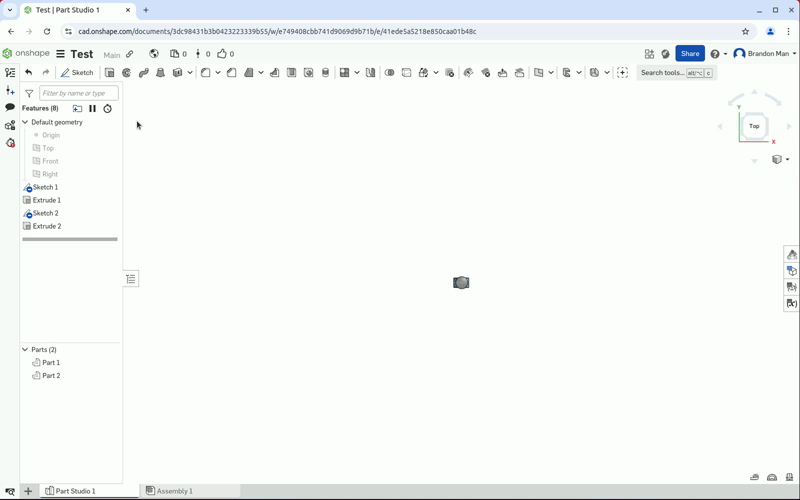
key(up, 3)
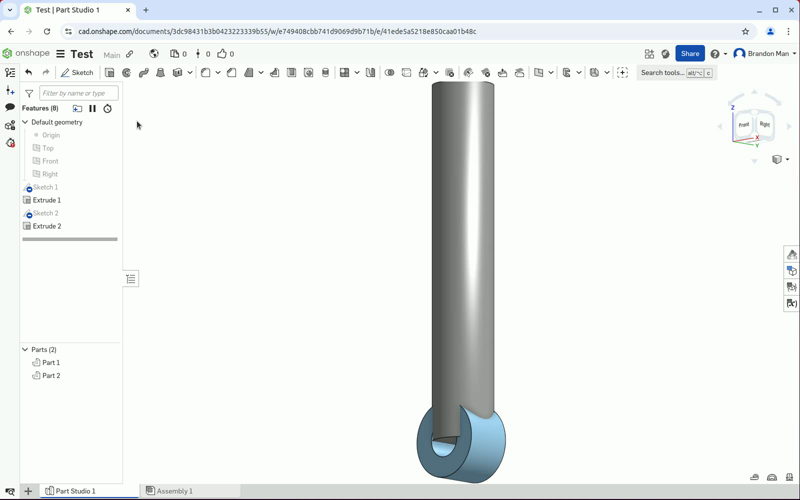
key(left, 3)
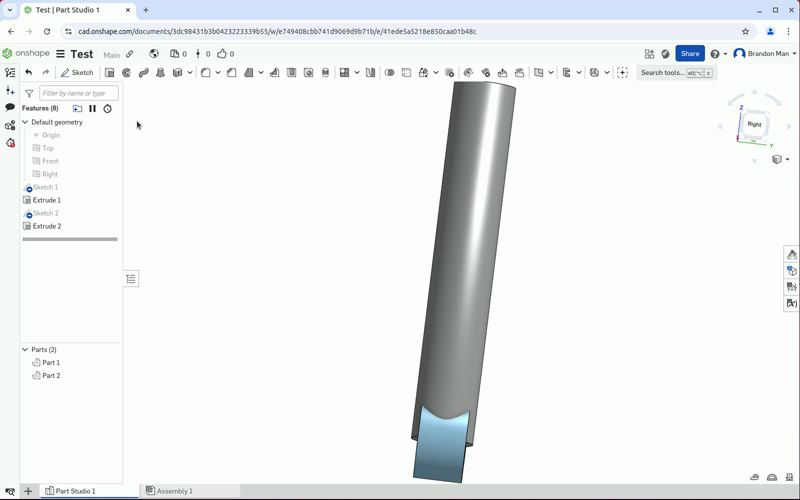
key(right, 3)
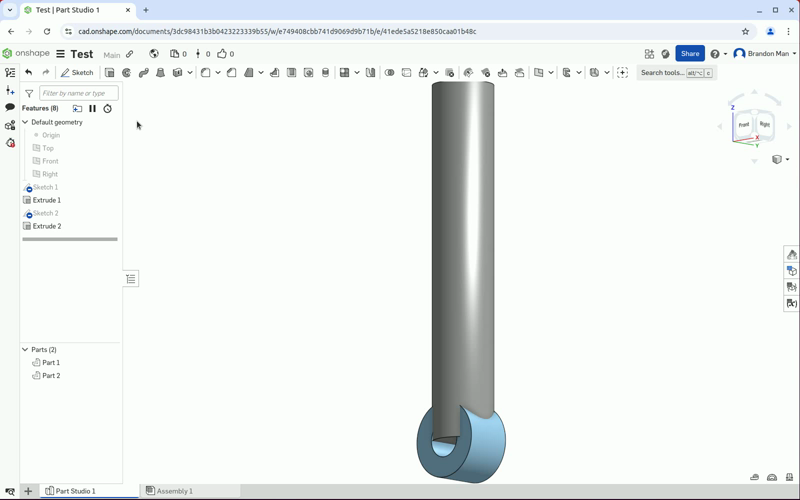
key(down, 3)
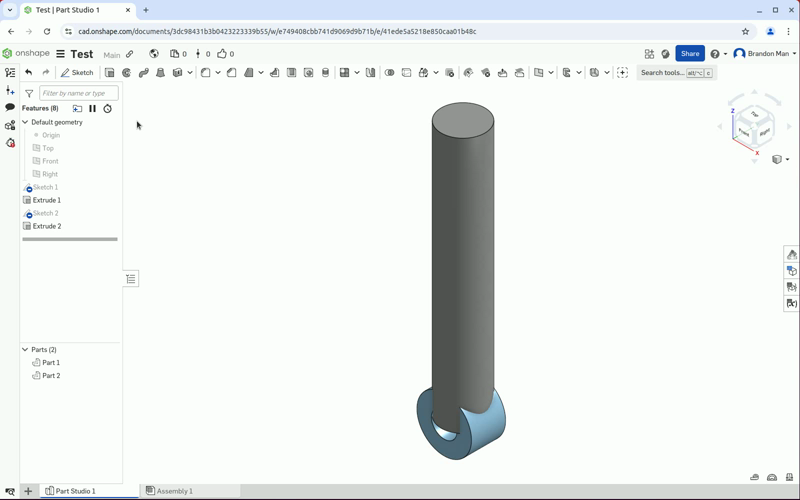
mouse_move(73, 189)
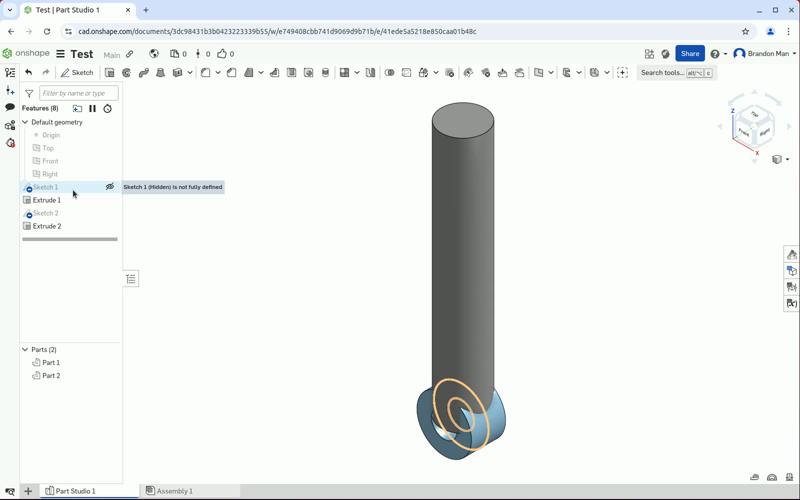
click(73, 189)